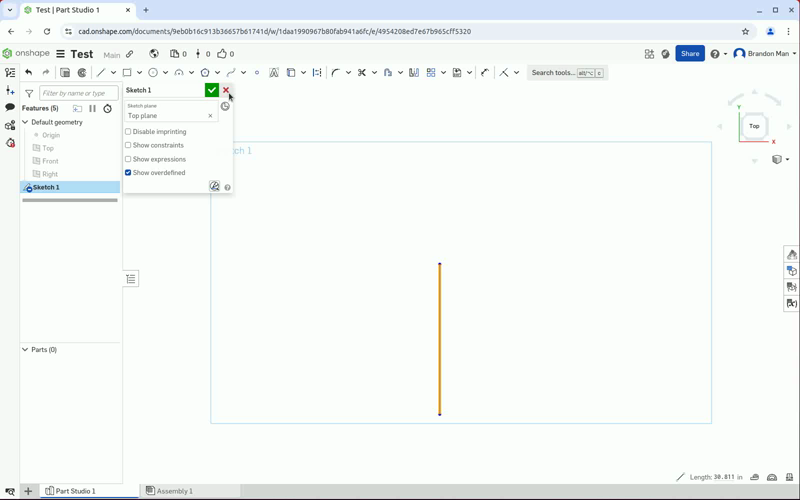
key(shift+h)
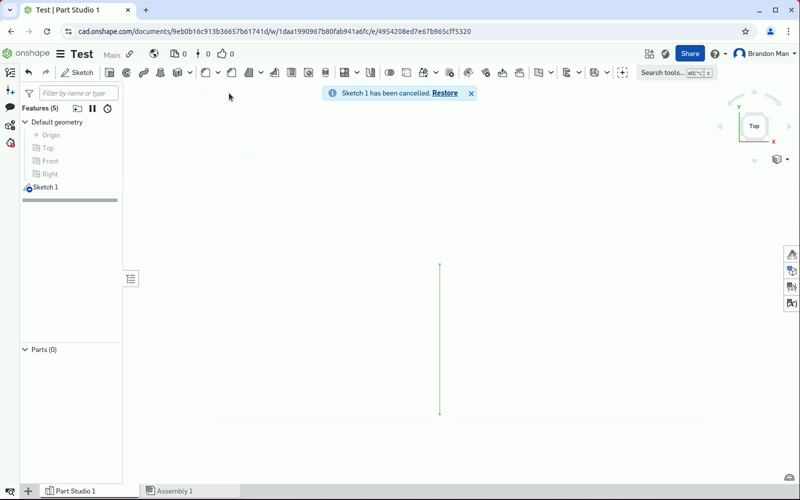
key(shift+s)
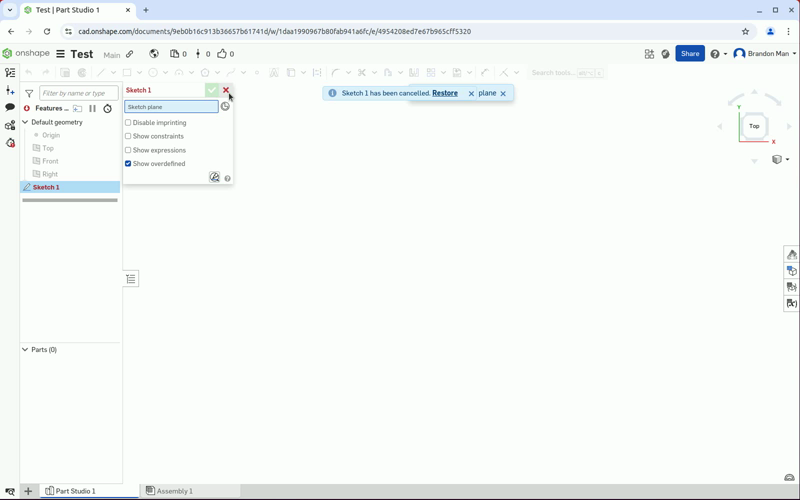
mouse_move(73, 150)
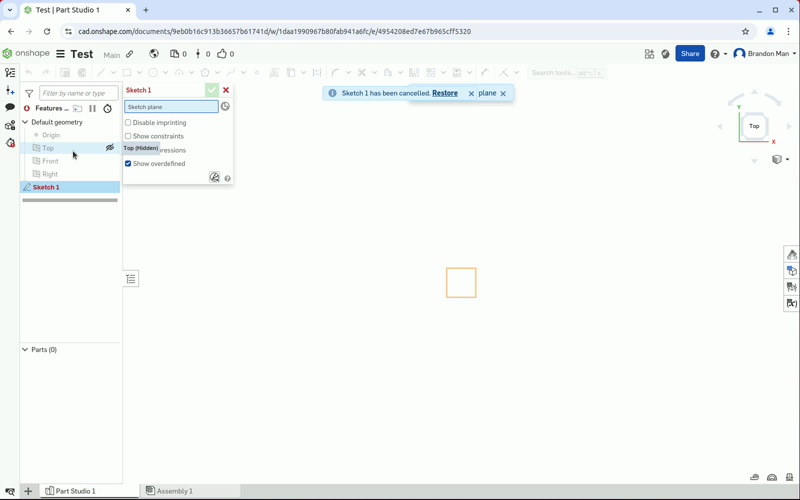
click(73, 150)
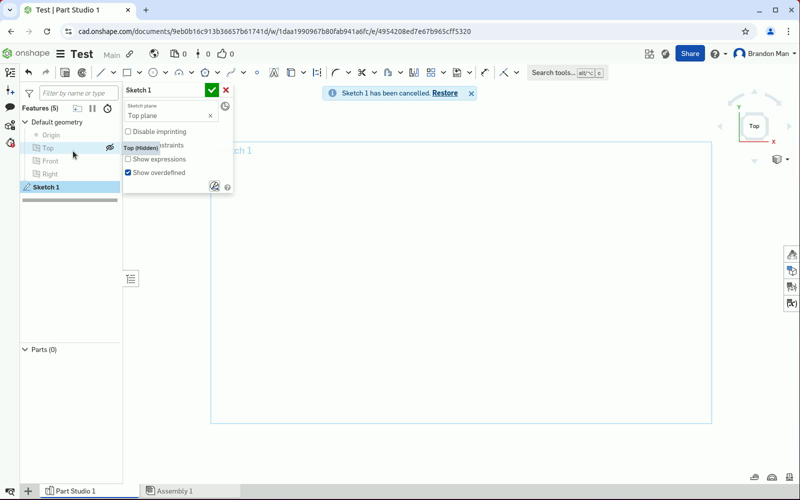
mouse_move(73, 352)
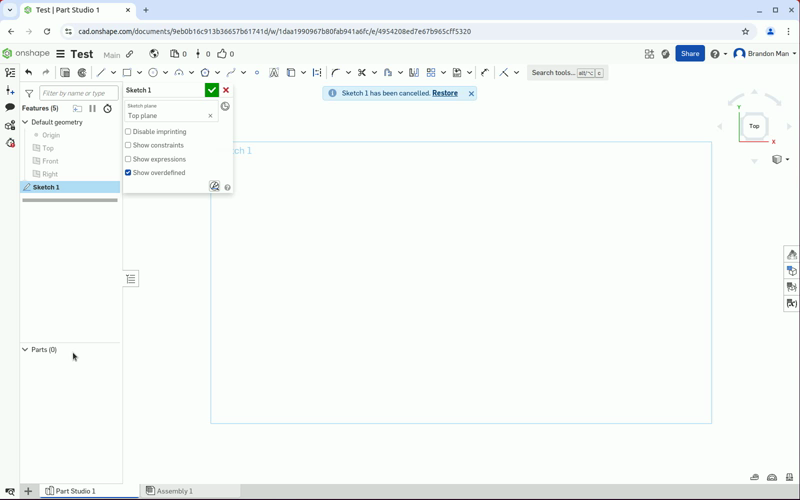
key(y)
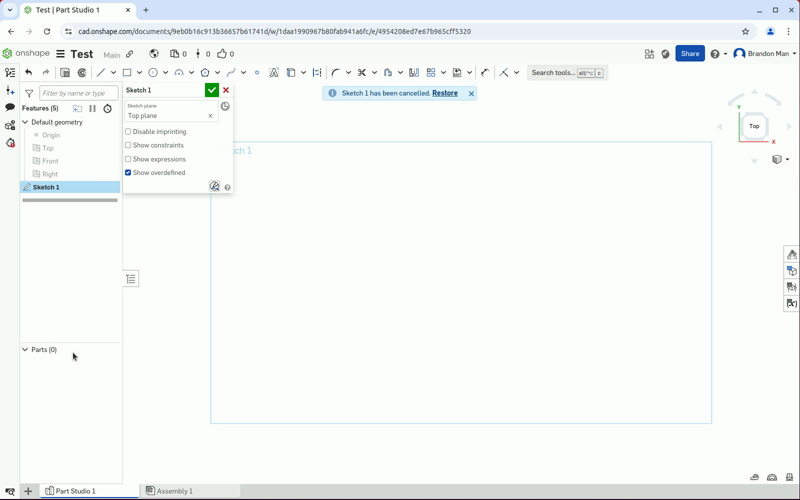
key(c)
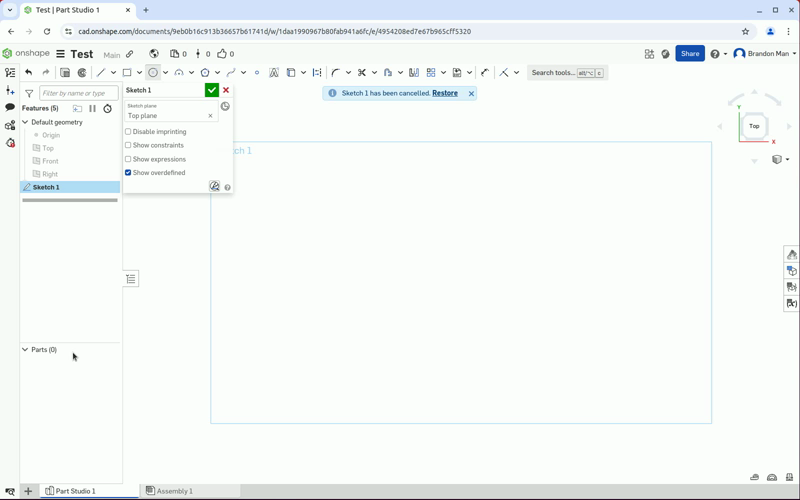
key_down(shift)
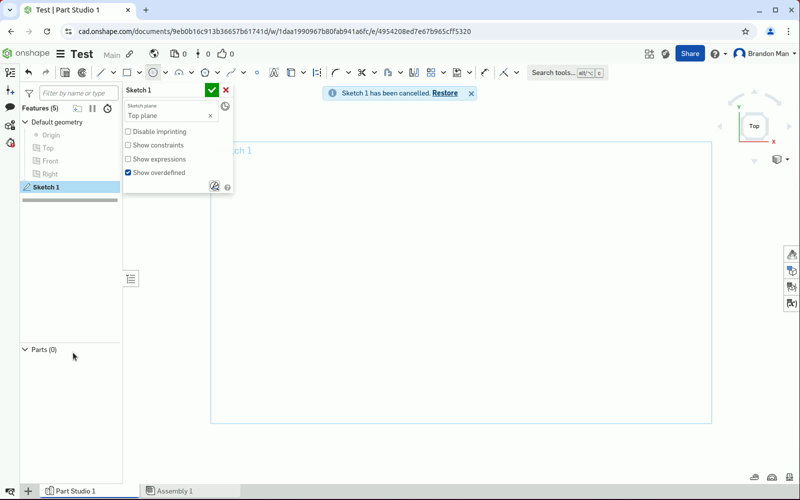
mouse_move(461, 282)
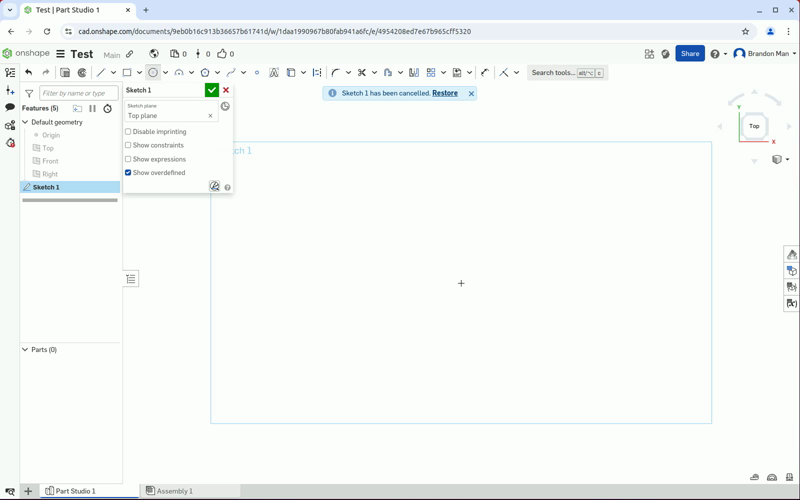
click(461, 282)
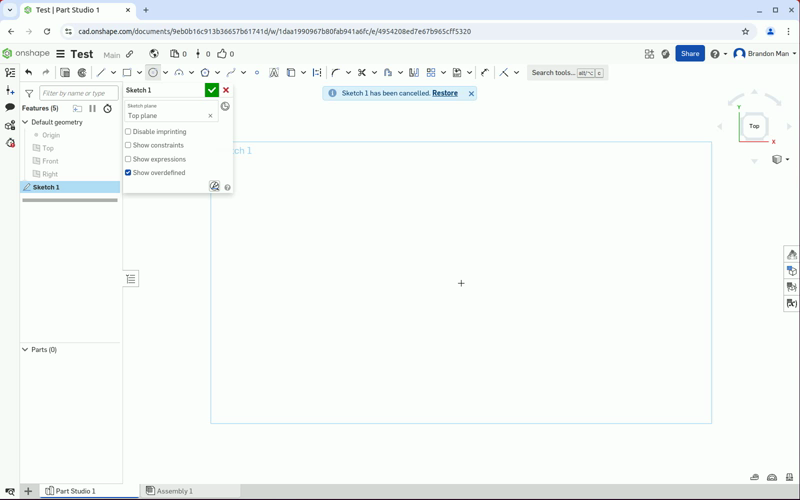
key_up(shift)
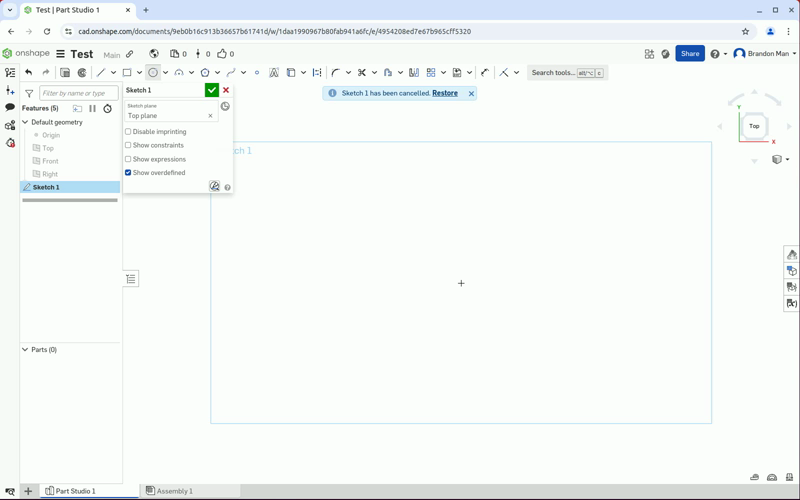
mouse_move(559, 282)
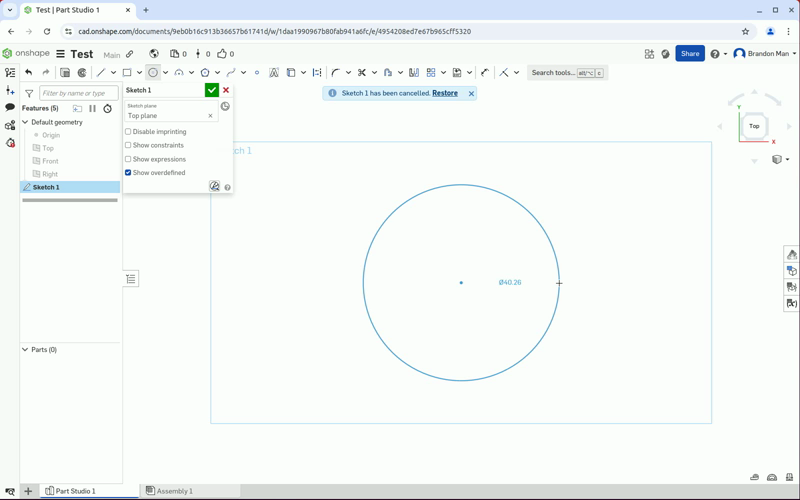
click(559, 282)
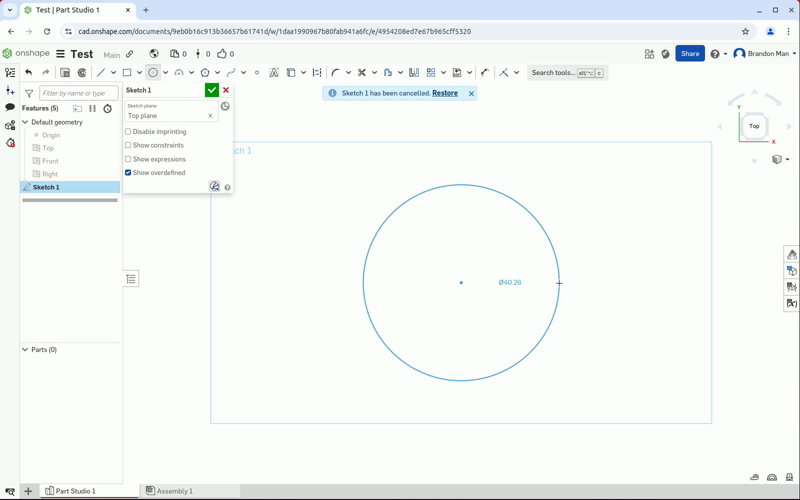
key(esc)
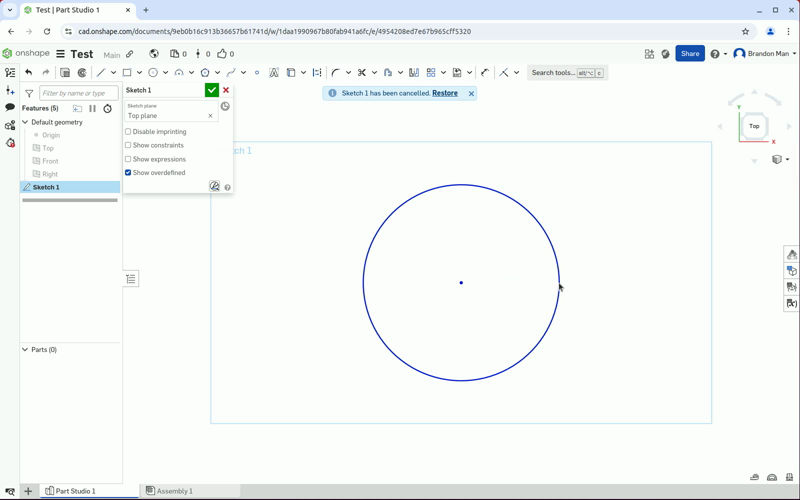
mouse_move(436, 224)
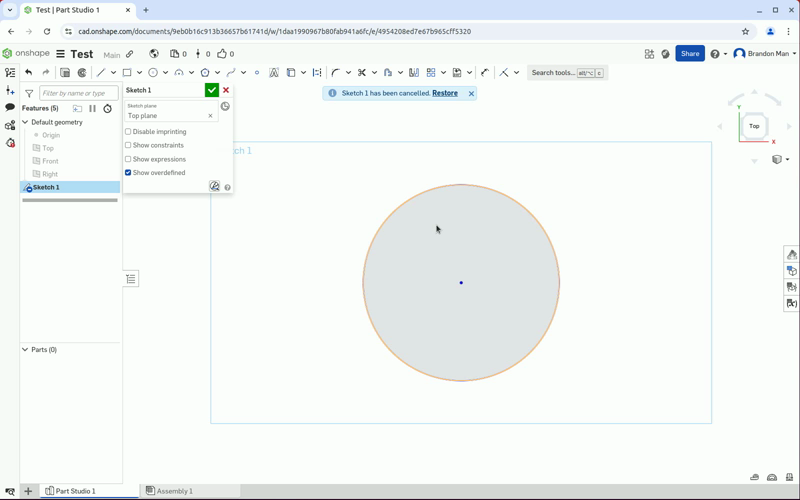
click(436, 224)
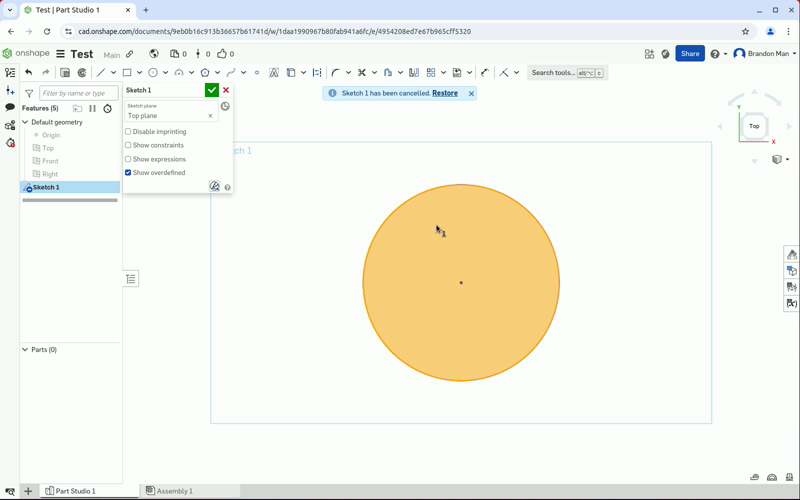
mouse_move(73, 352)
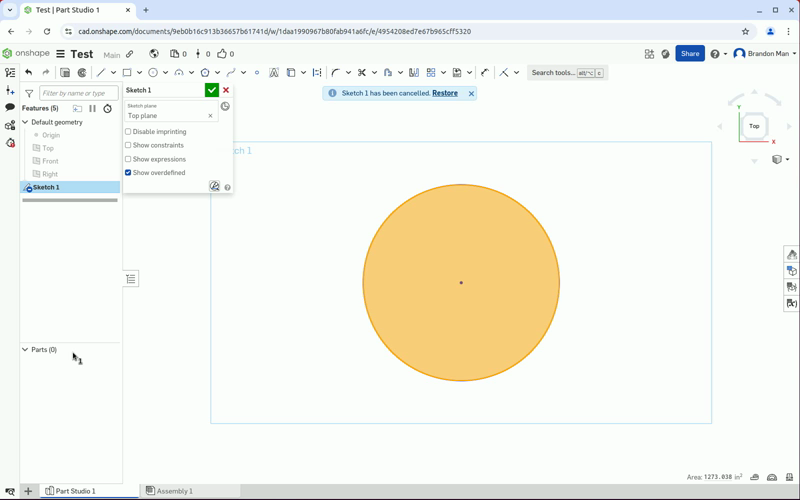
key(shift+y)
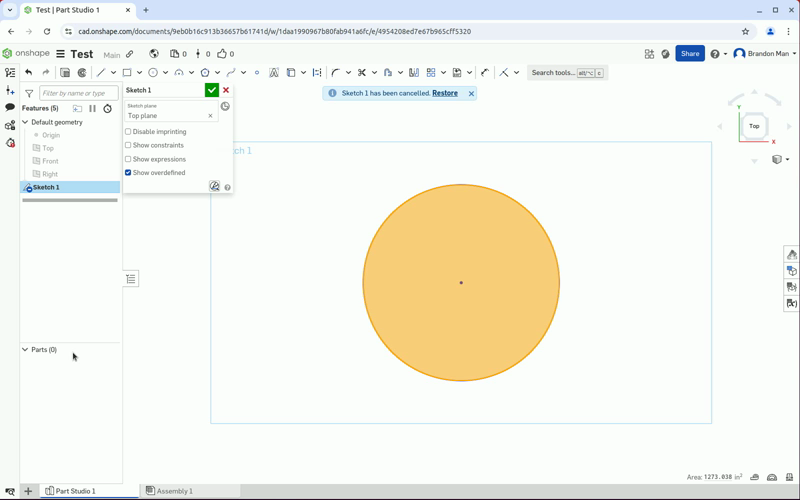
key(shift+e)
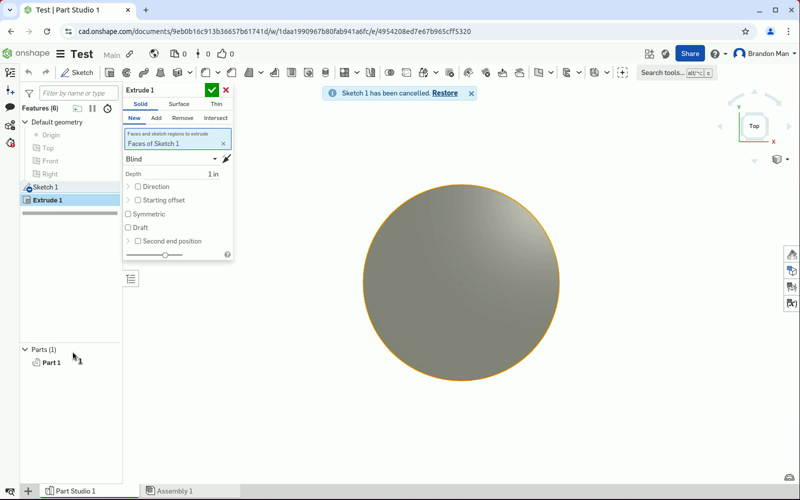
mouse_move(143, 106)
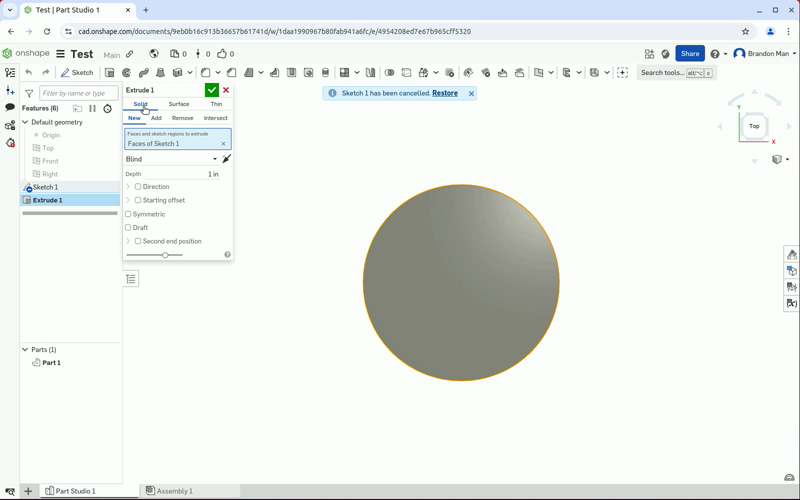
click(143, 106)
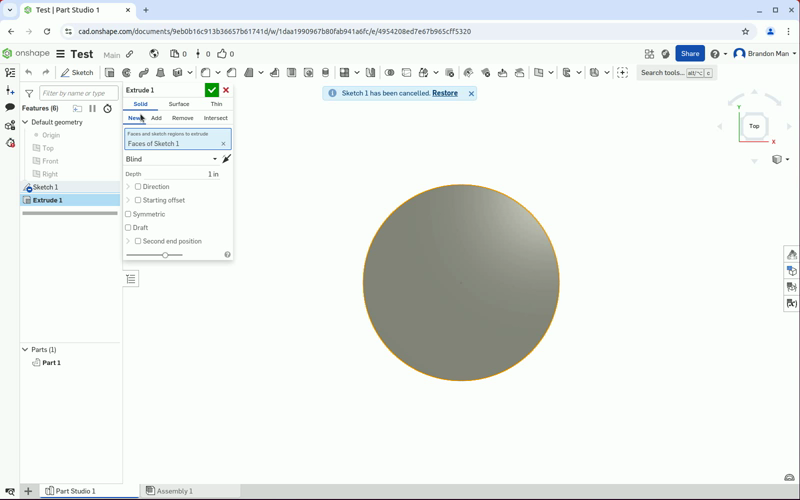
mouse_move(137, 120)
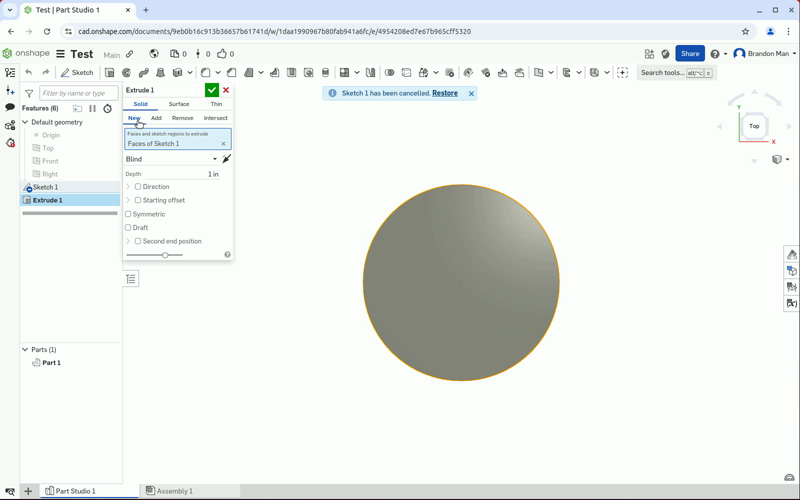
click(137, 120)
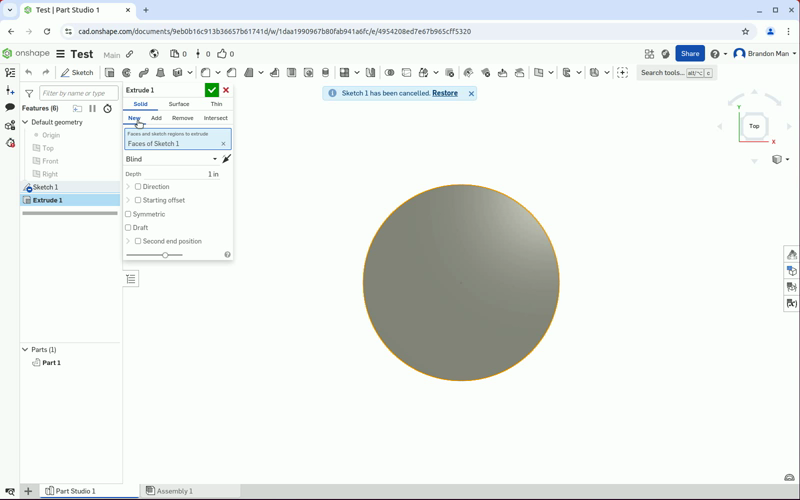
key(tab, 4)
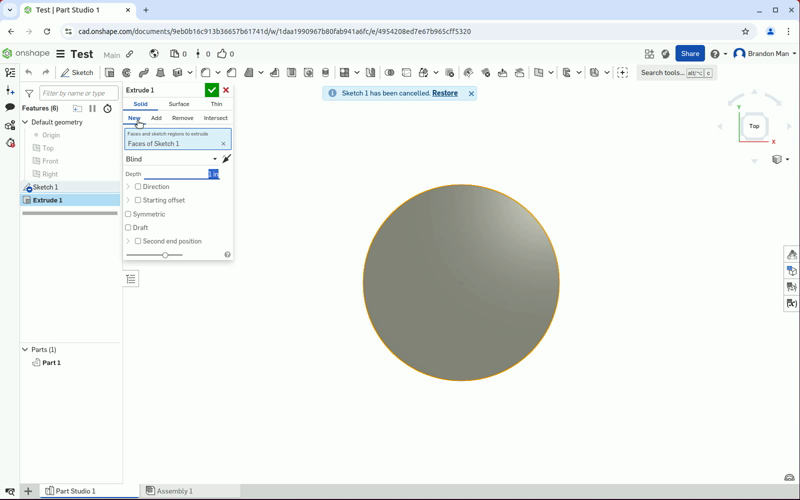
text(-6.258)
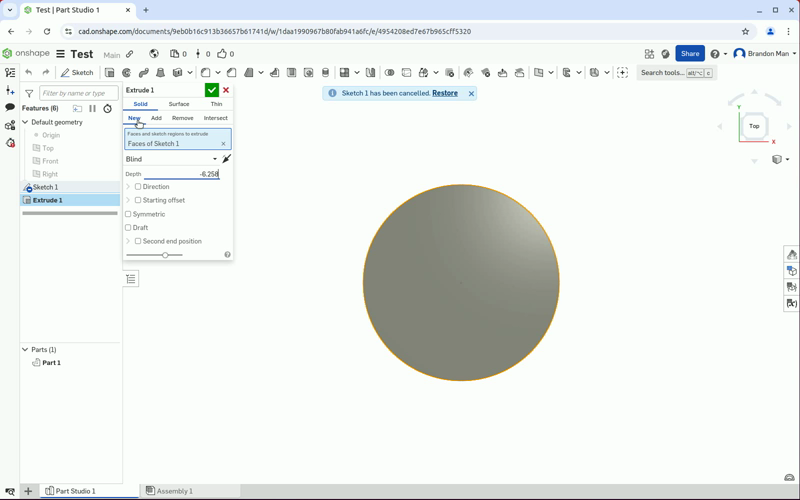
key(enter)
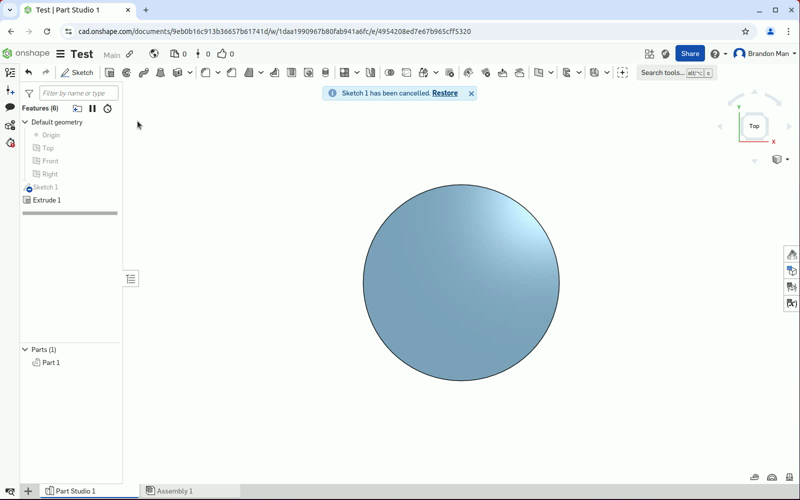
key(shift+h)
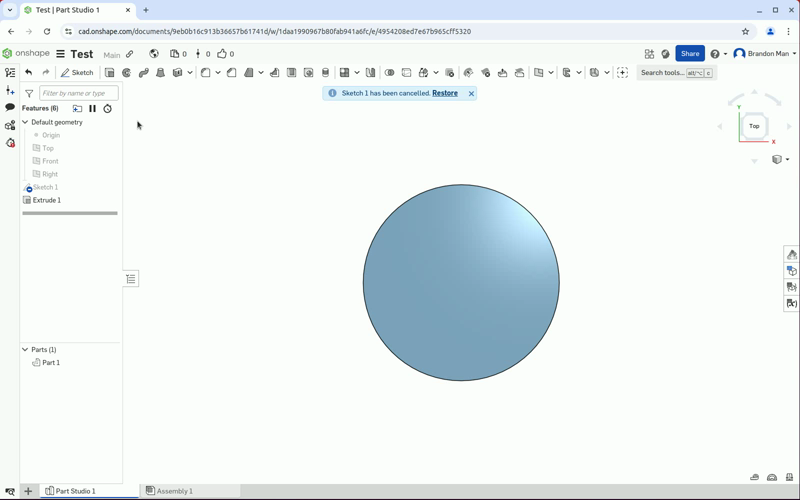
key(shift+h)
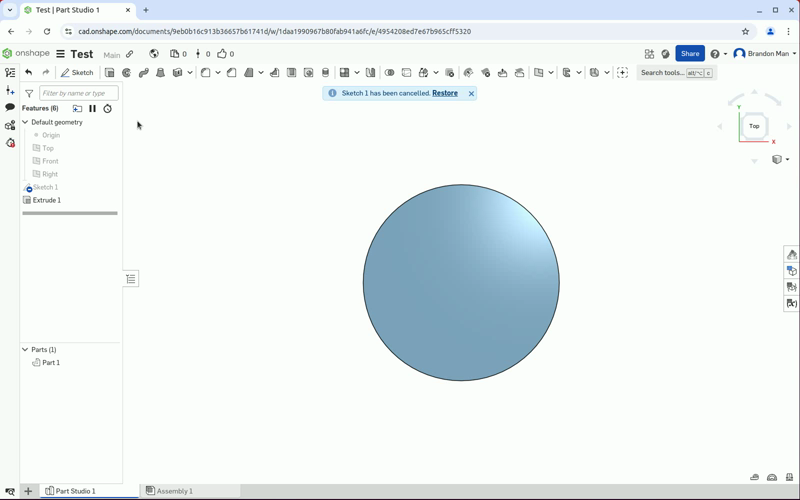
mouse_move(73, 189)
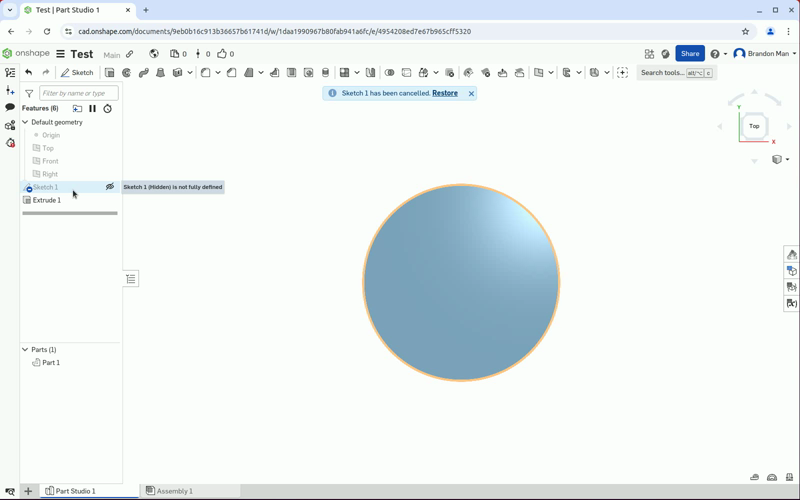
click(73, 189)
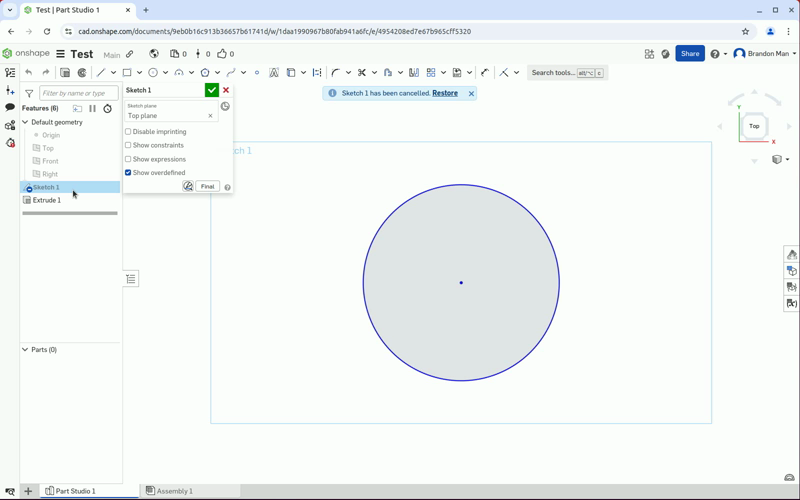
mouse_move(229, 92)
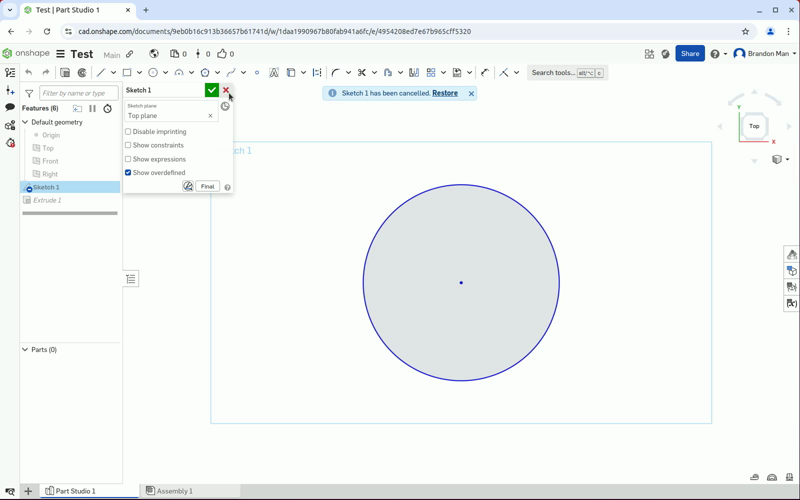
click(229, 92)
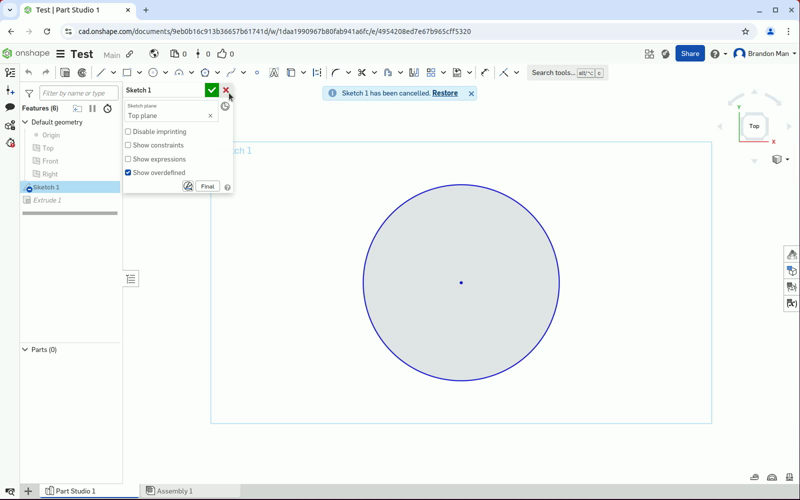
key(shift+s)
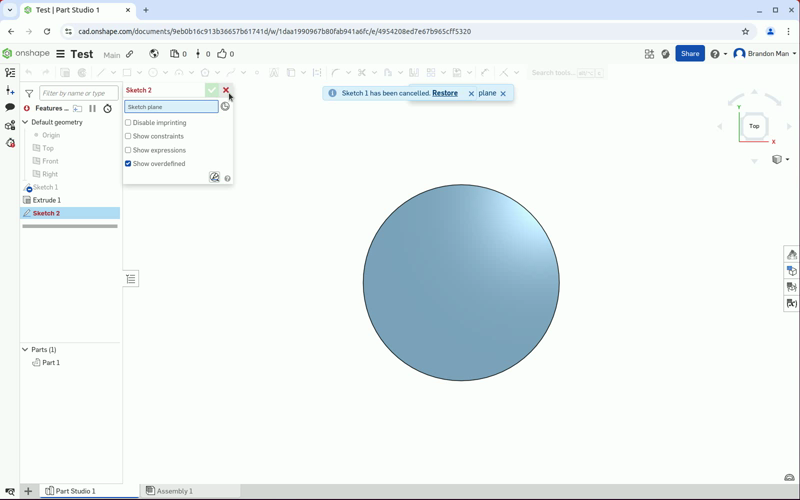
mouse_move(73, 150)
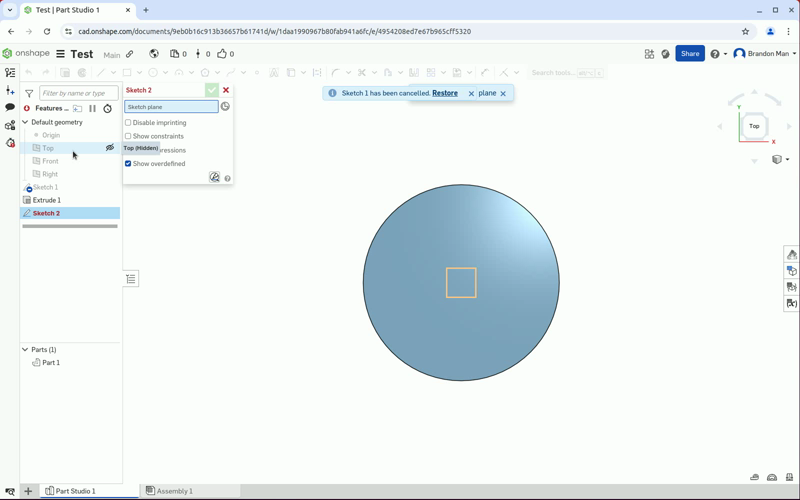
click(73, 150)
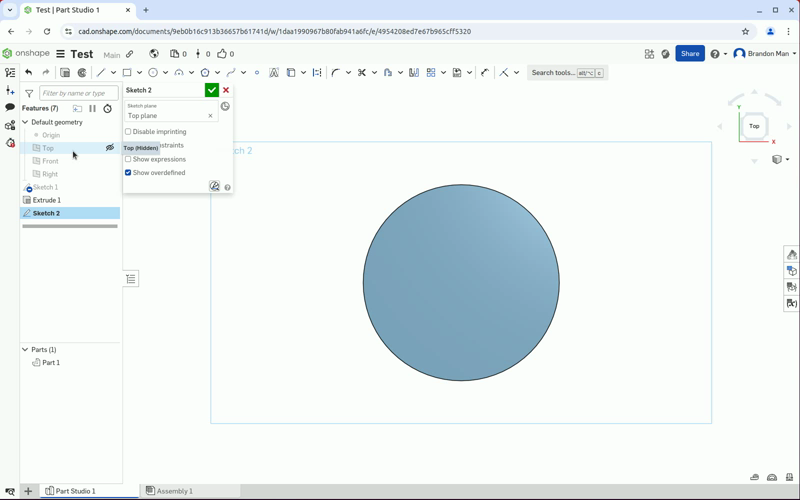
mouse_move(73, 352)
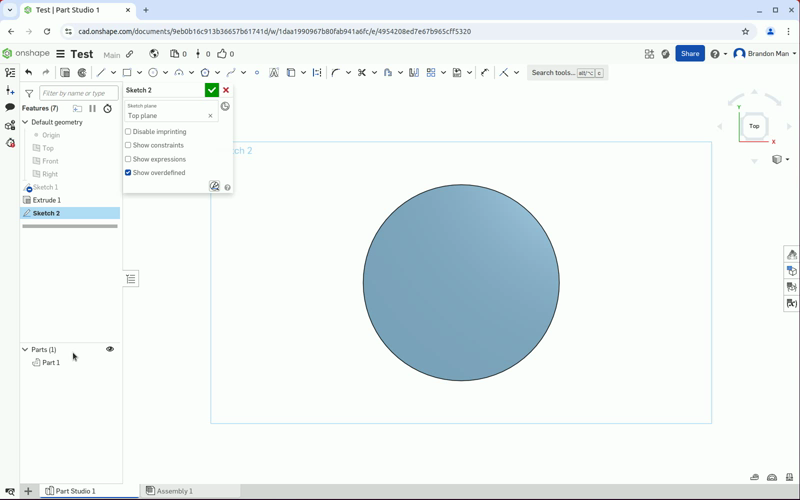
key(y)
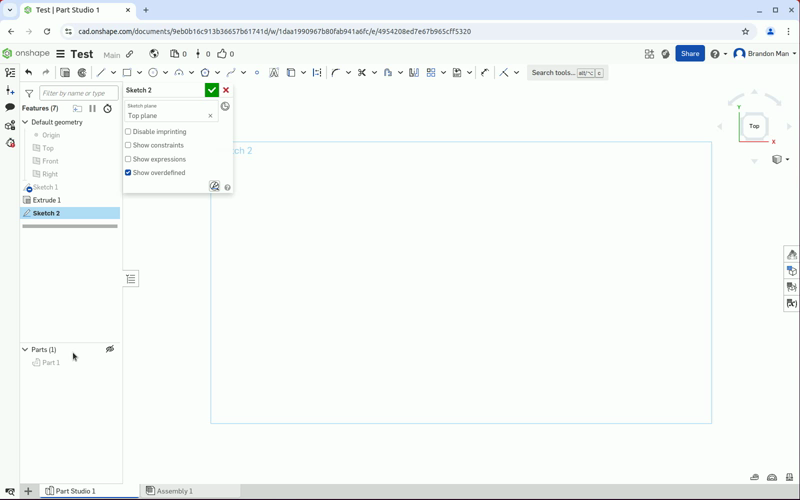
key(c)
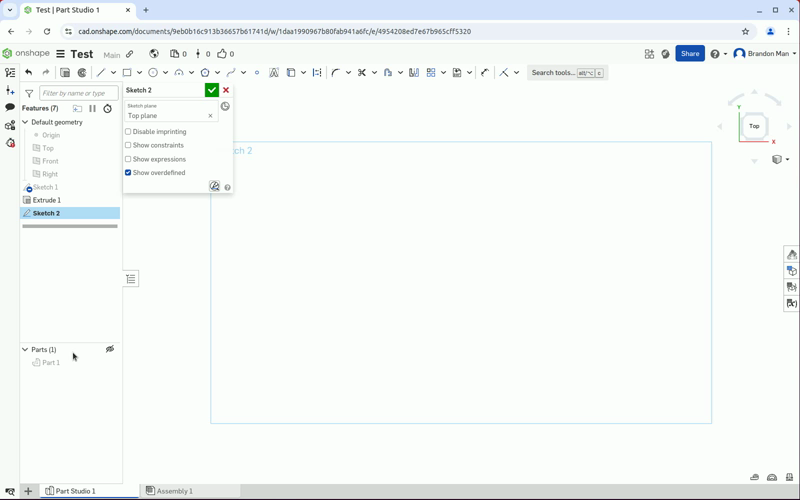
key_down(shift)
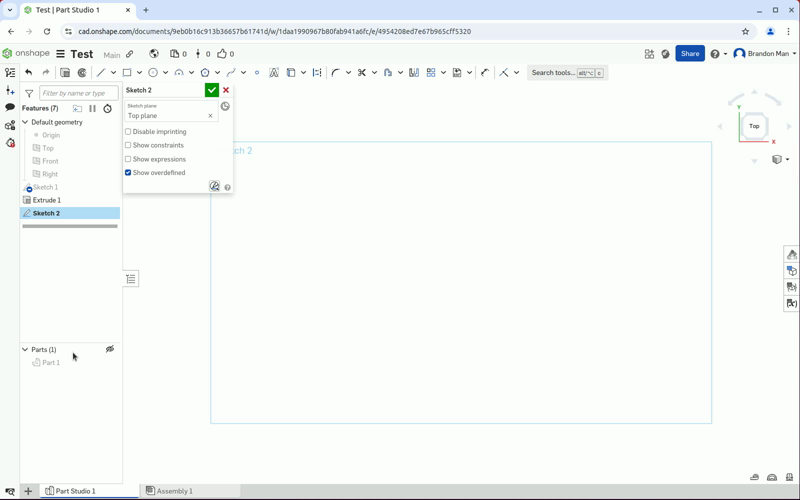
mouse_move(461, 282)
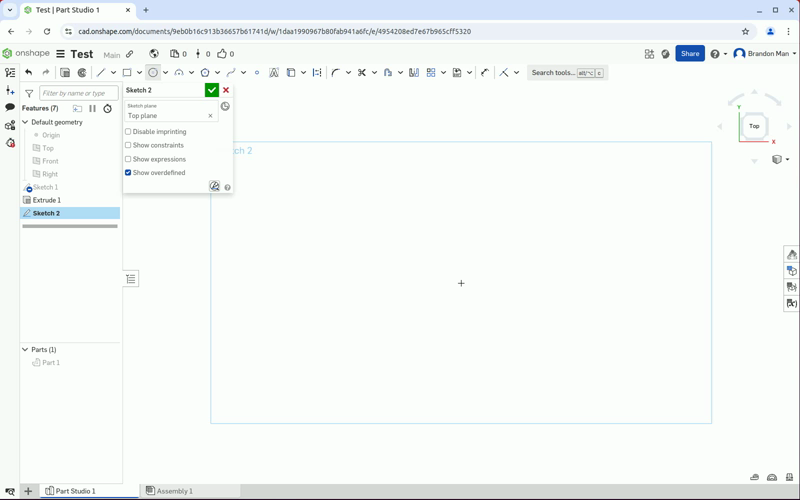
click(461, 282)
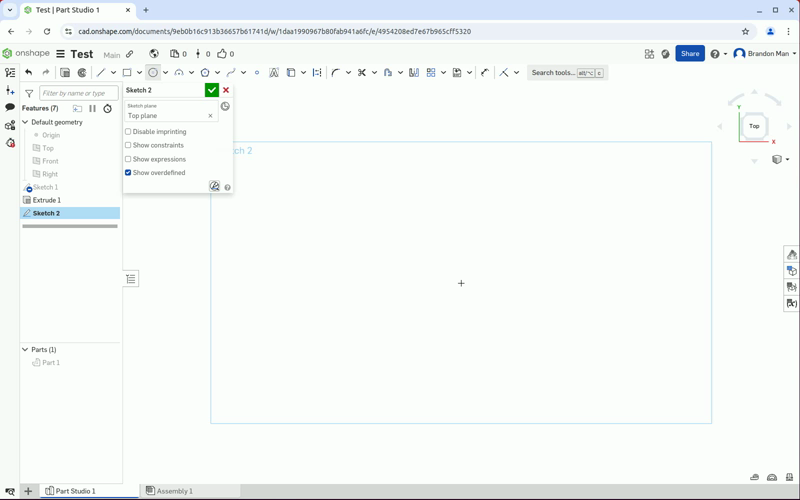
key_up(shift)
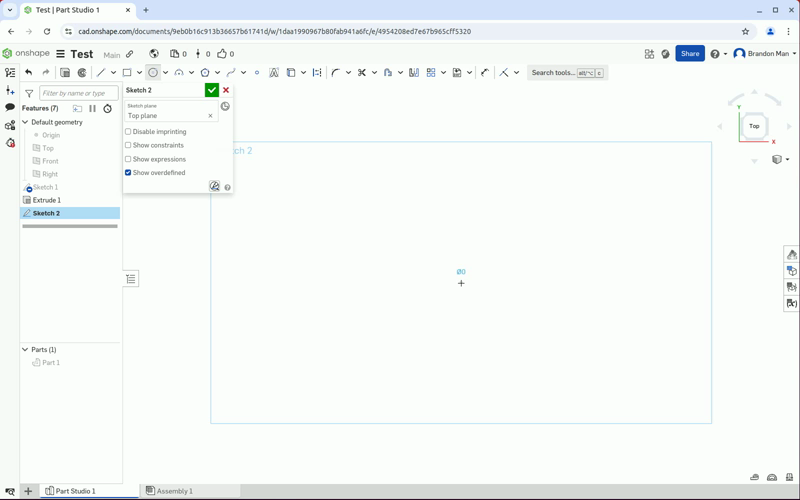
mouse_move(574, 282)
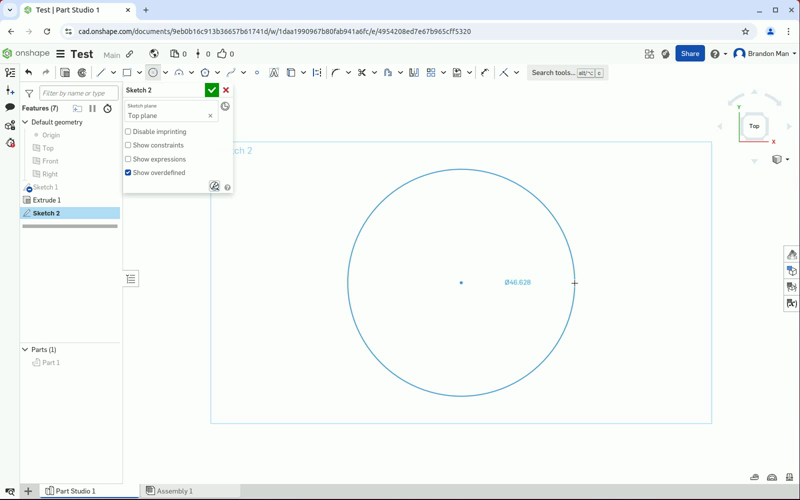
click(574, 282)
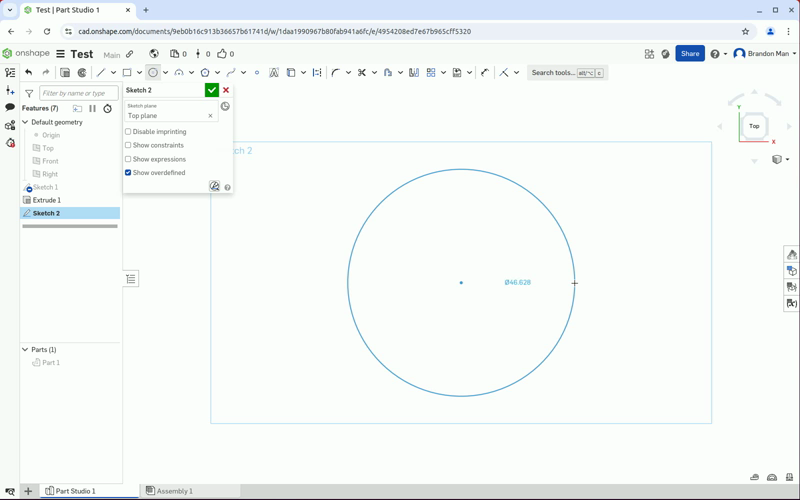
key(esc)
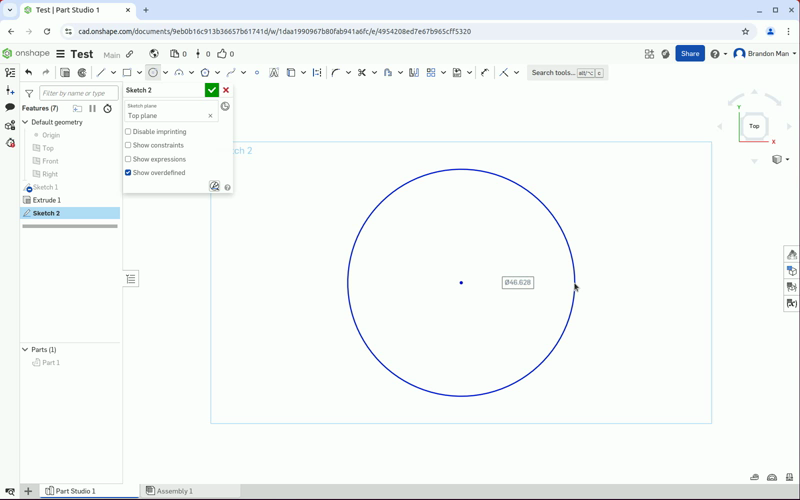
key(c)
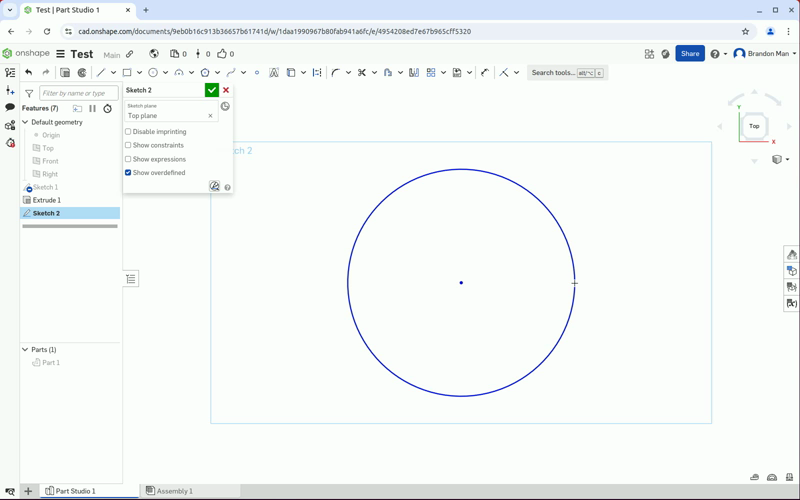
key_down(shift)
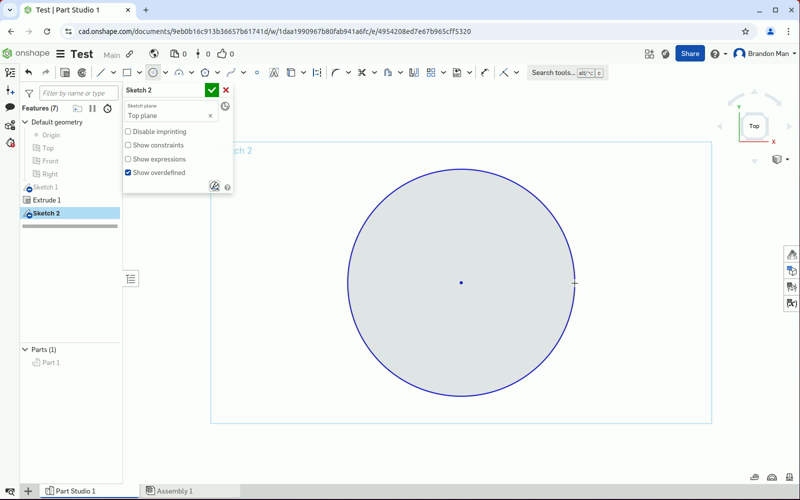
mouse_move(461, 282)
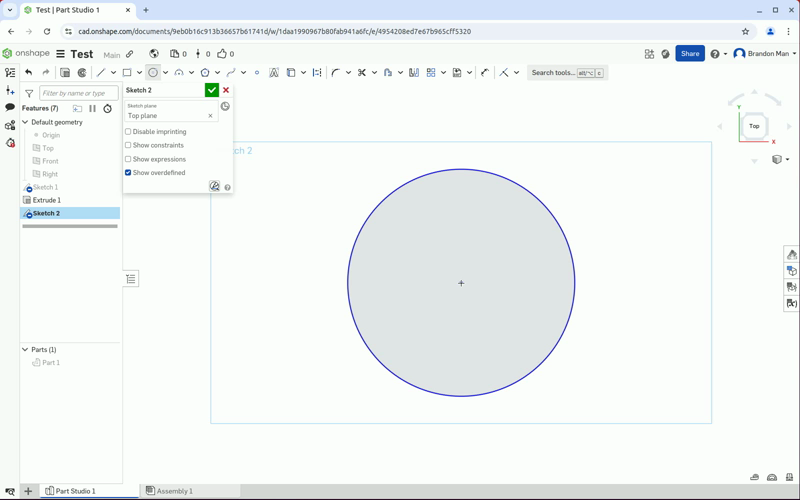
click(461, 282)
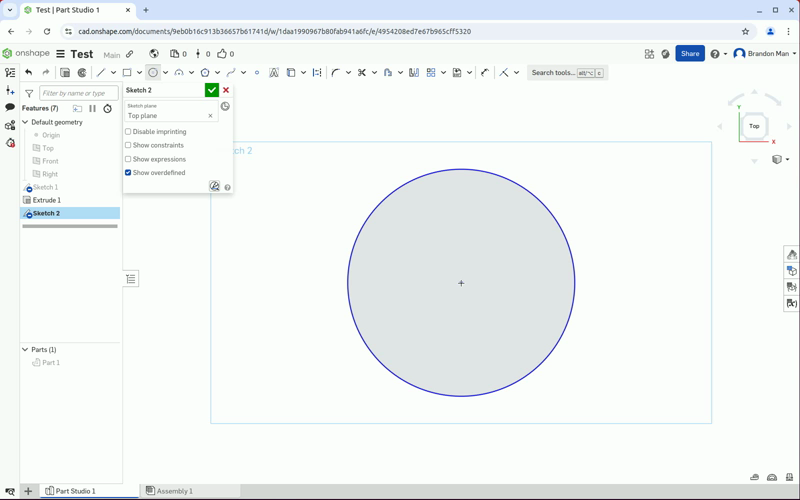
key_up(shift)
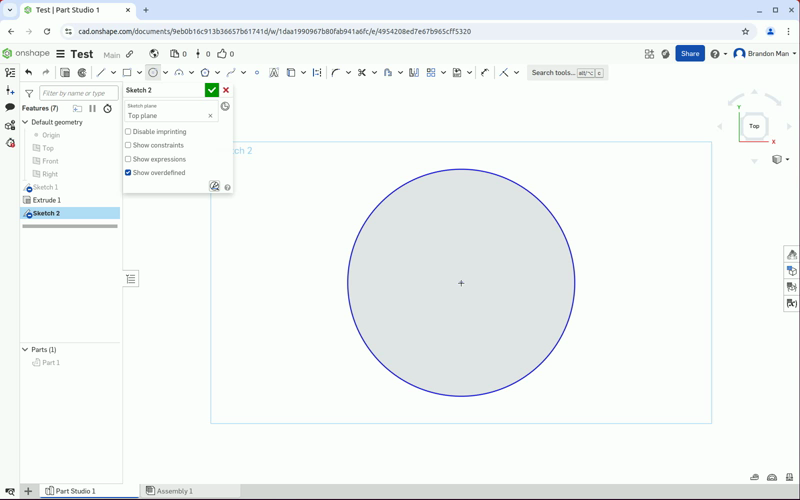
mouse_move(558, 282)
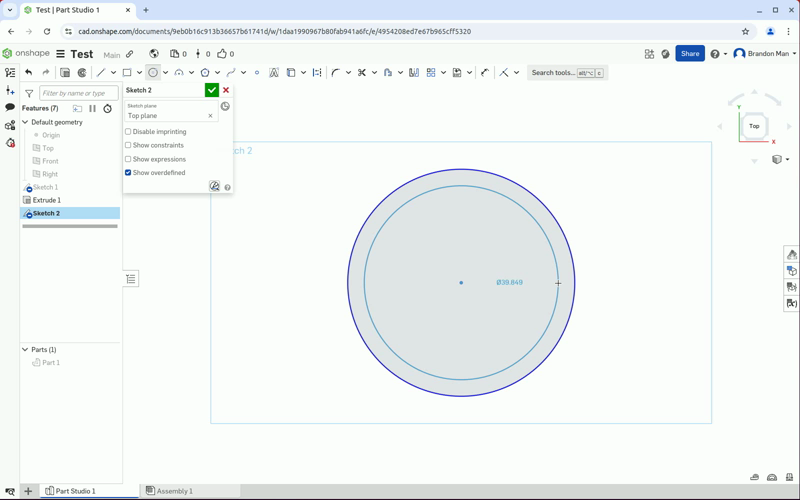
click(558, 282)
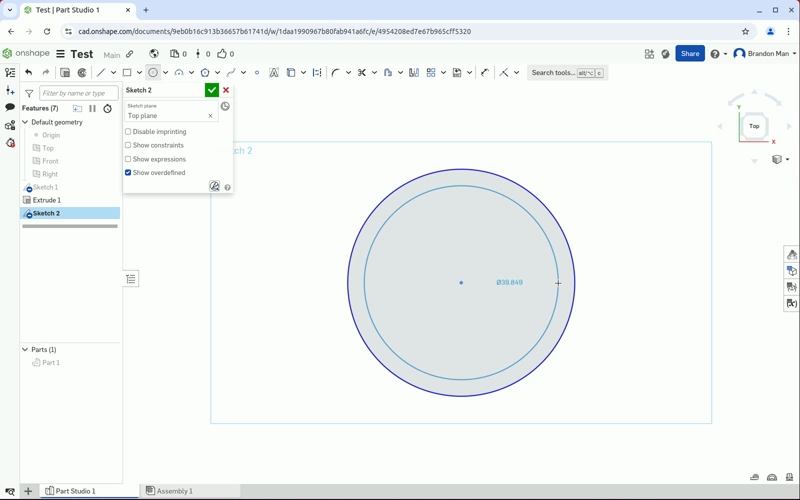
key(esc)
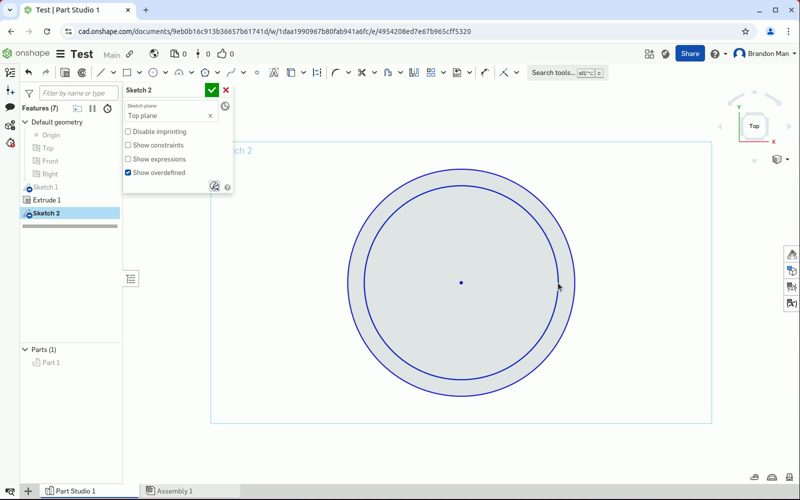
mouse_move(393, 362)
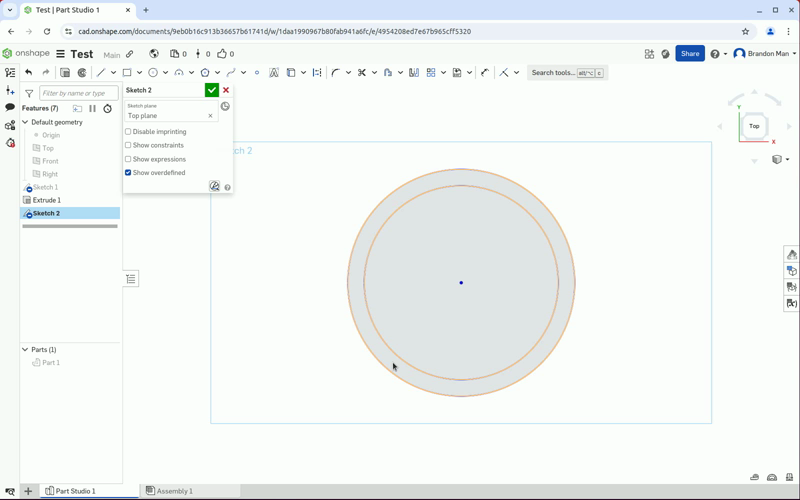
click(393, 362)
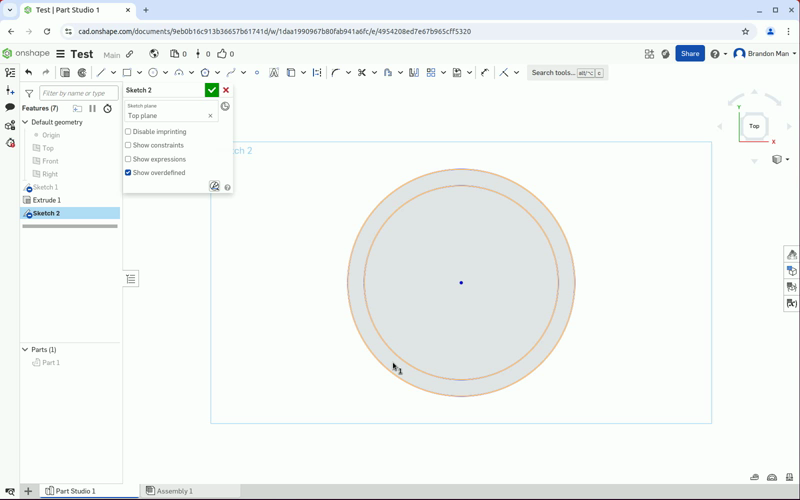
mouse_move(73, 352)
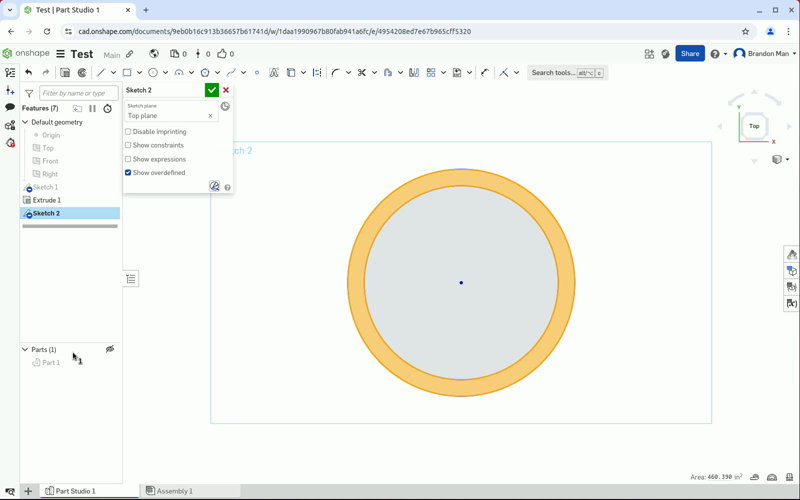
key(shift+y)
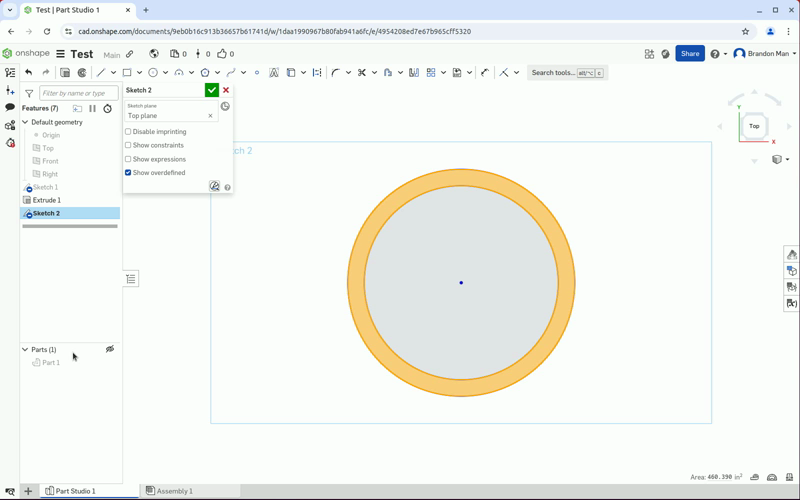
key(shift+e)
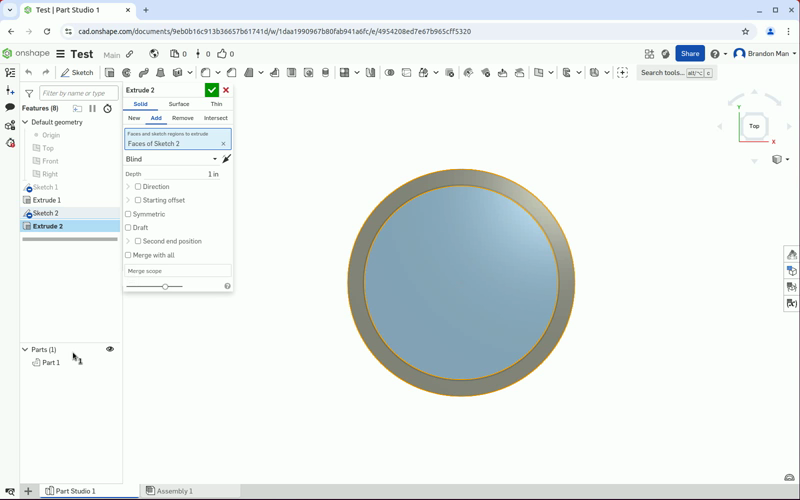
mouse_move(143, 106)
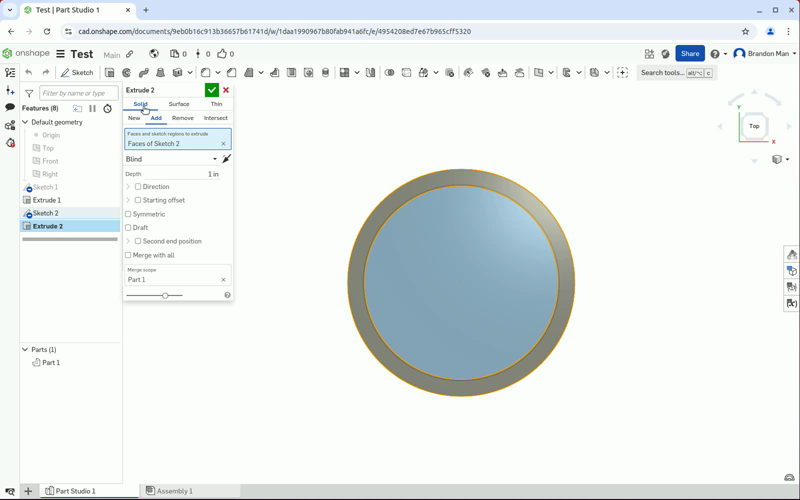
click(143, 106)
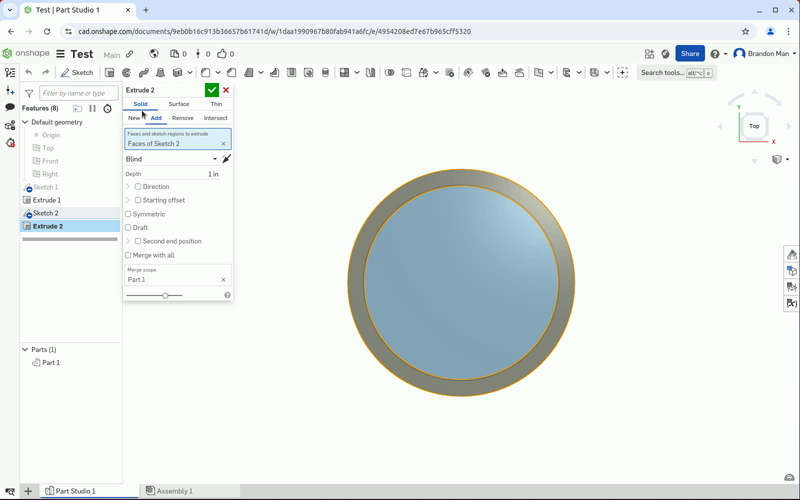
mouse_move(137, 120)
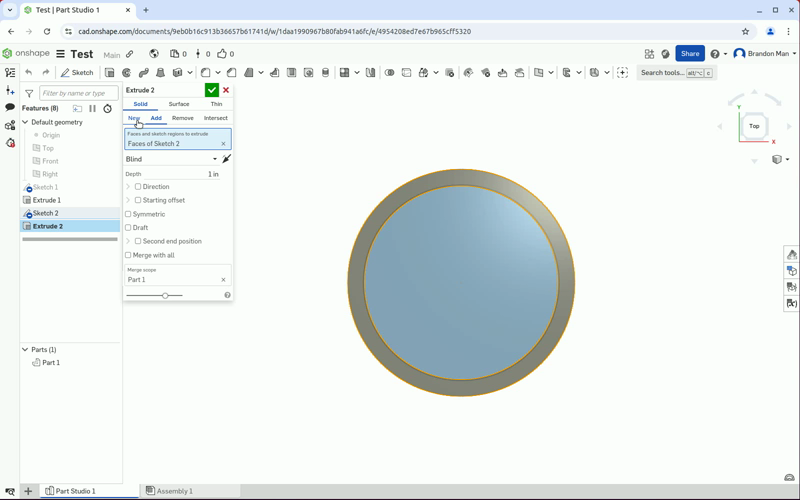
click(137, 120)
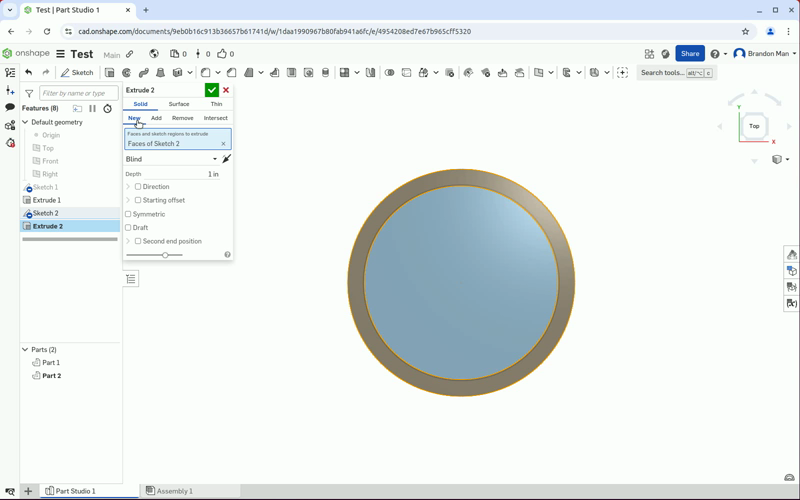
key(tab, 4)
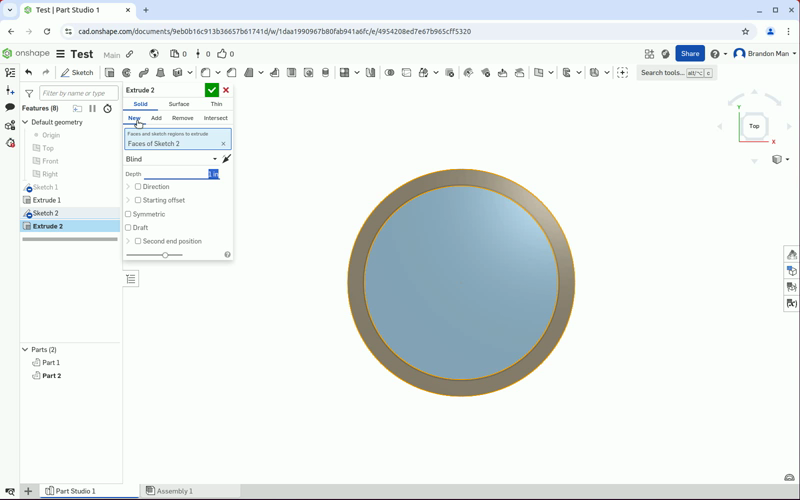
text(-6.258)
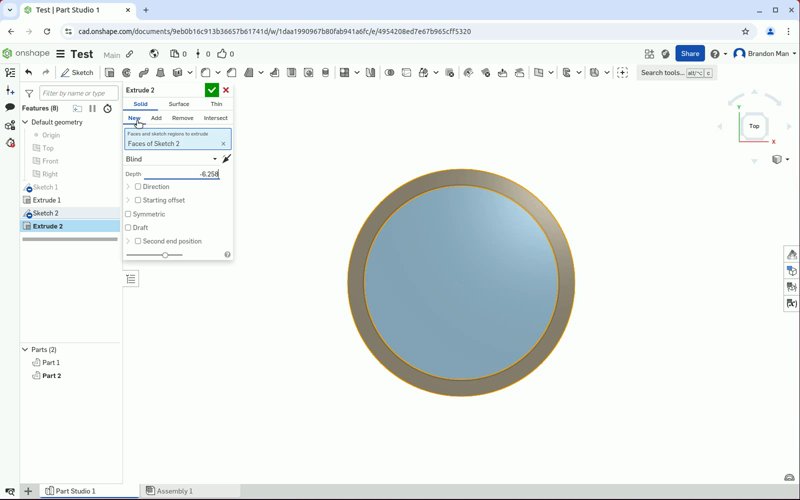
key(enter)
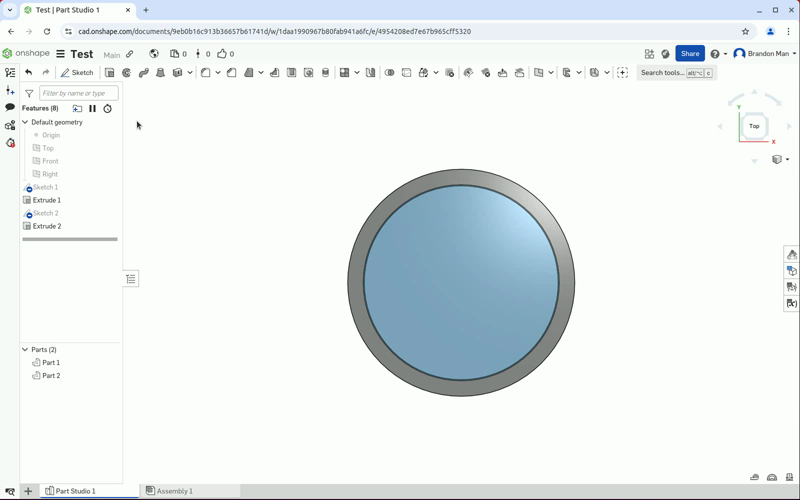
key(shift+h)
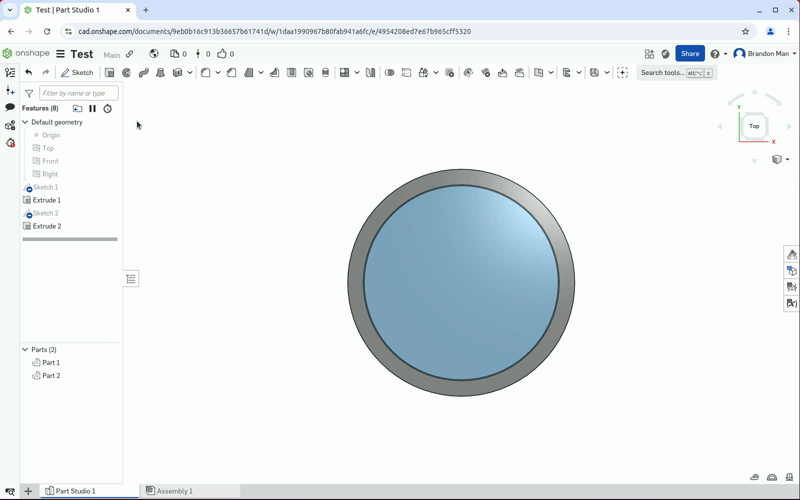
key(shift+h)
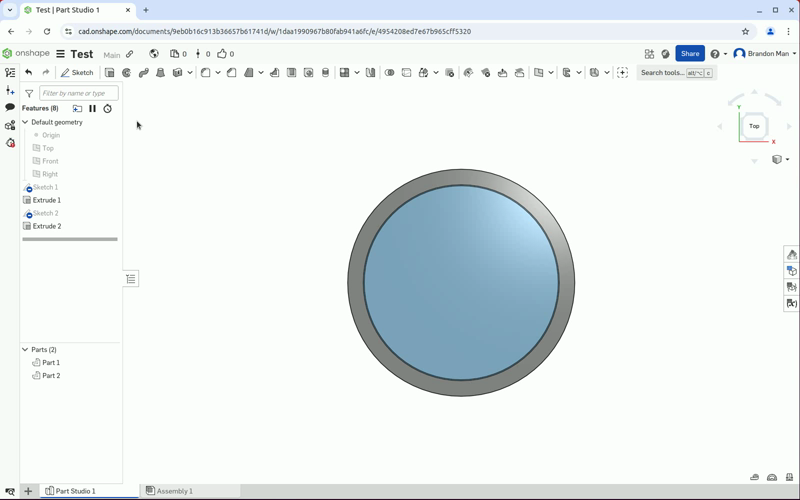
mouse_move(73, 189)
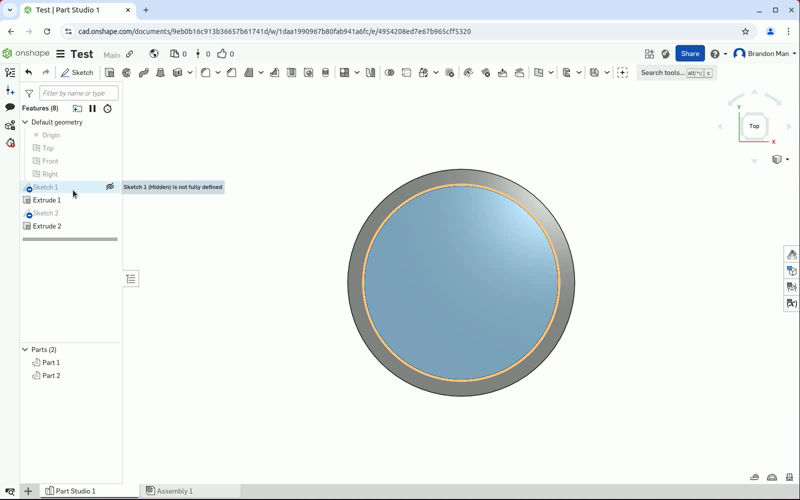
click(73, 189)
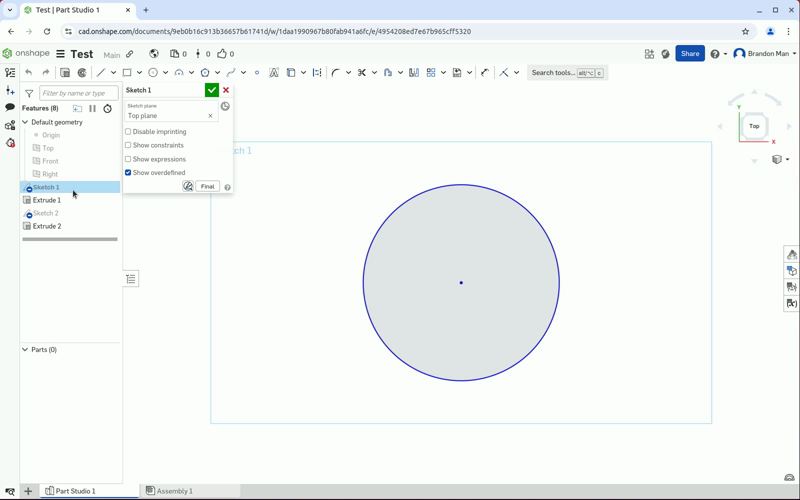
mouse_move(229, 92)
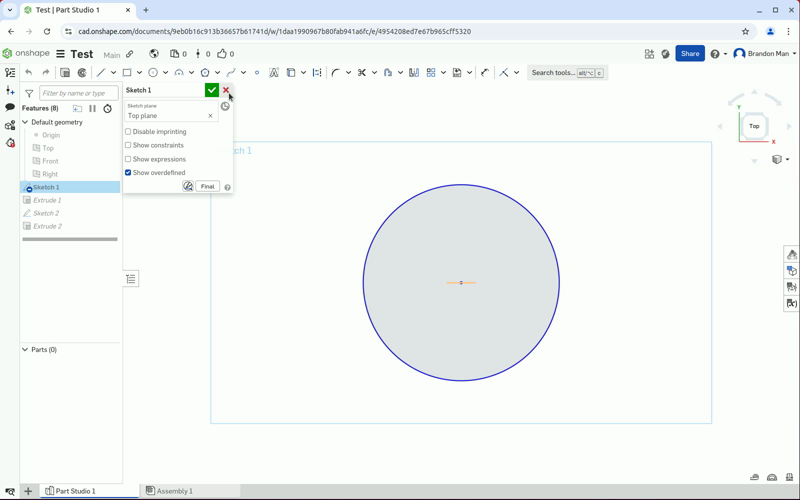
click(229, 92)
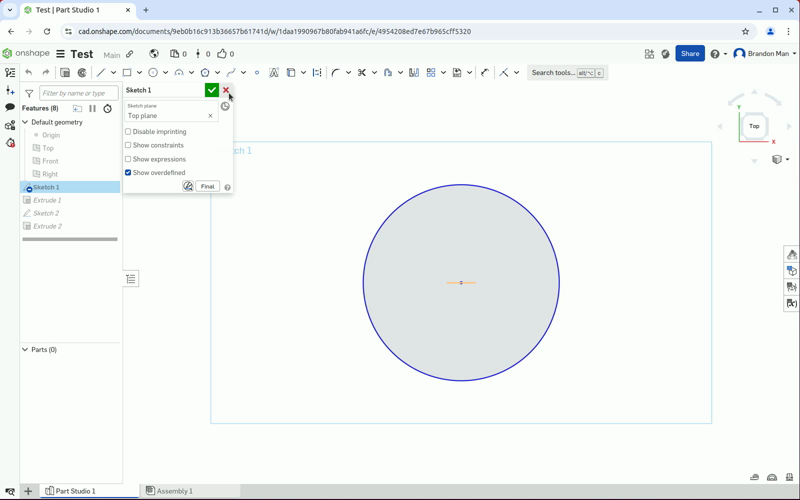
key(shift+s)
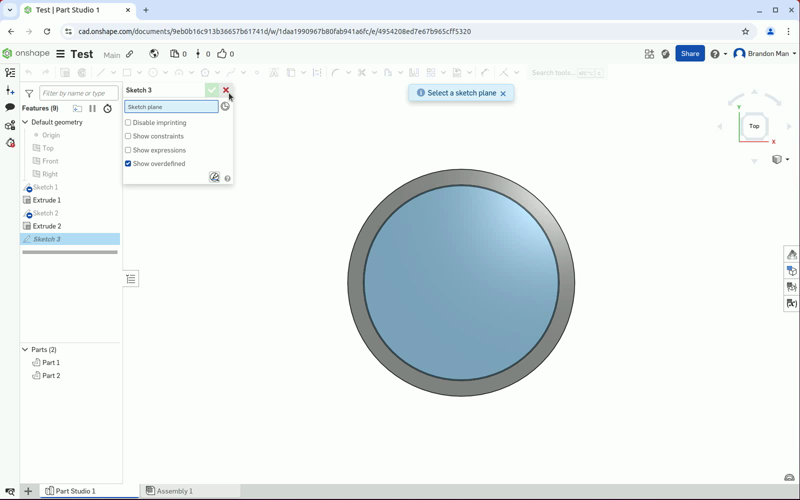
mouse_move(73, 150)
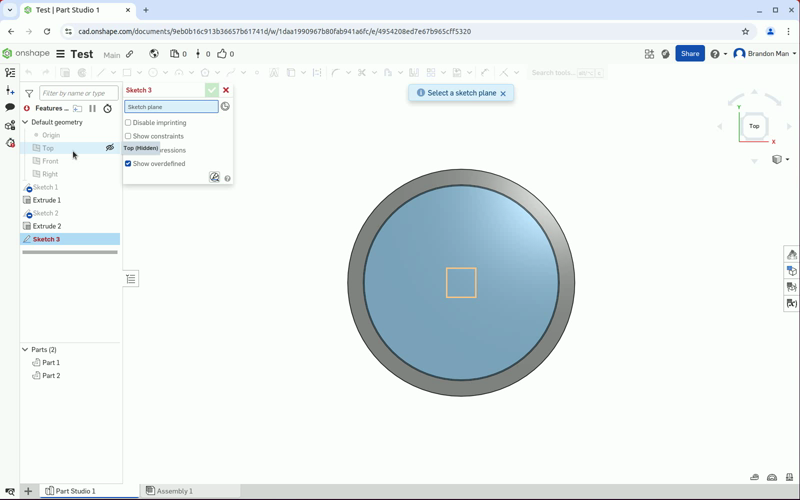
click(73, 150)
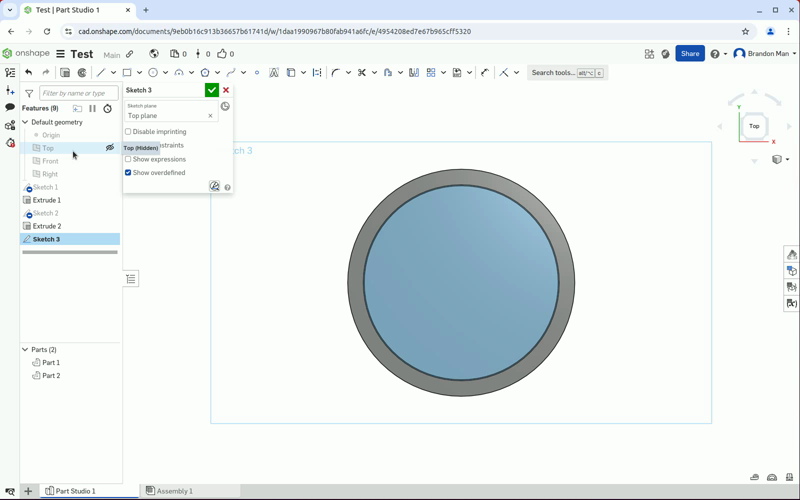
mouse_move(73, 352)
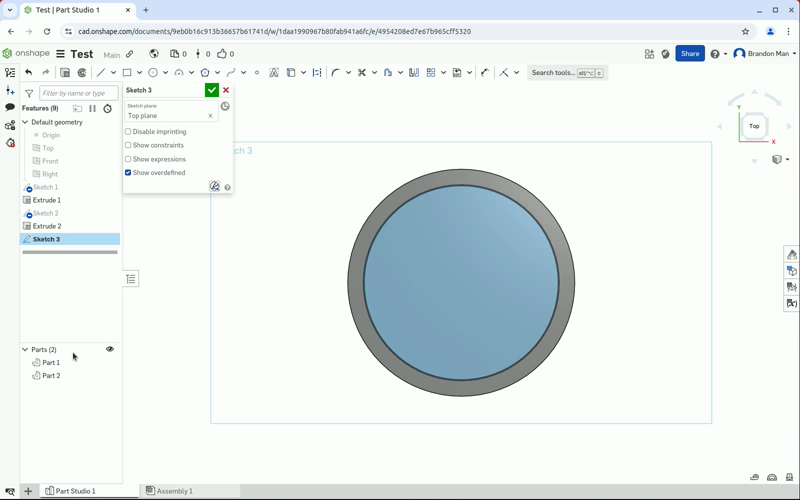
key(y)
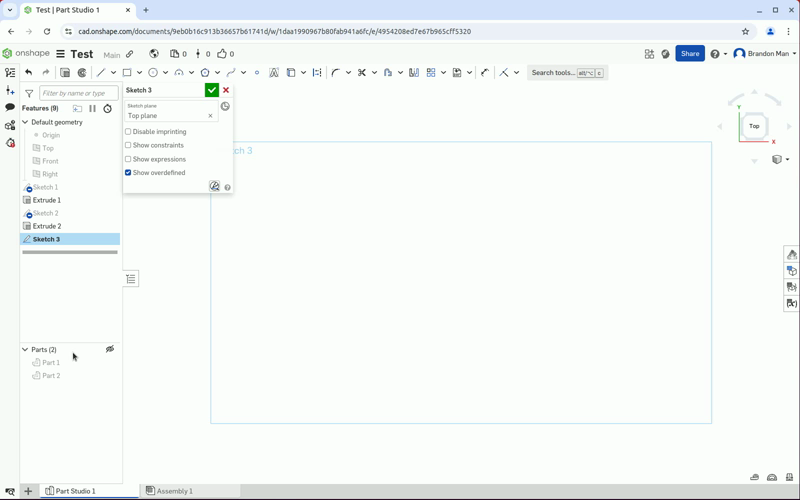
key(c)
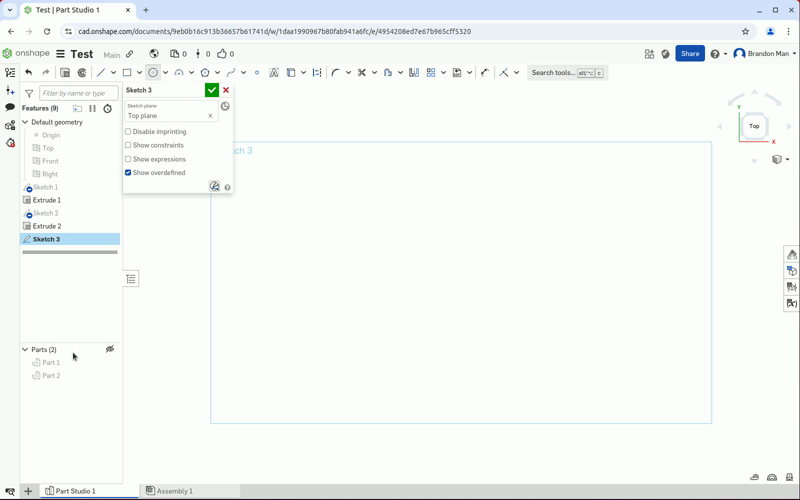
key_down(shift)
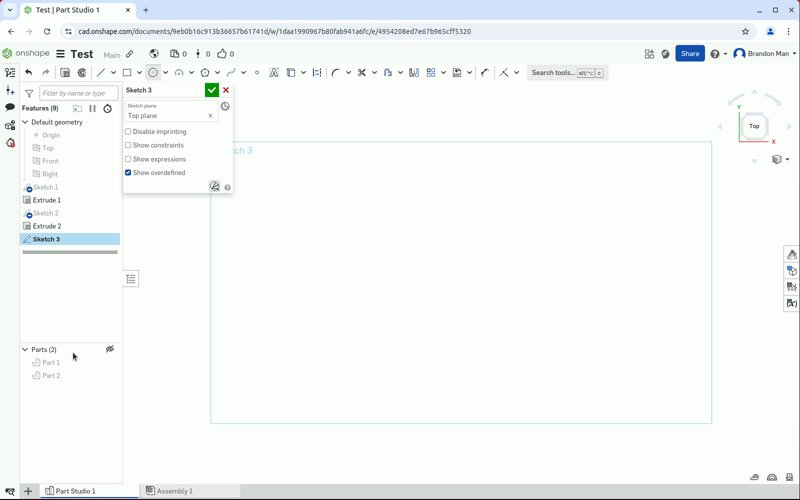
mouse_move(461, 282)
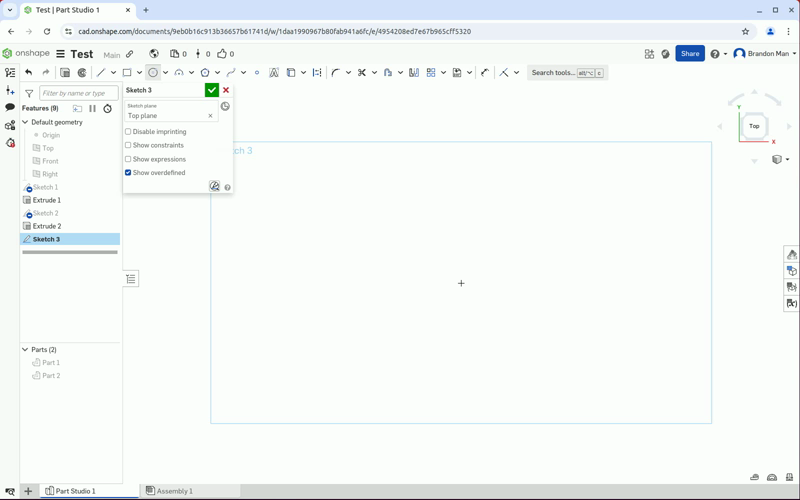
click(461, 282)
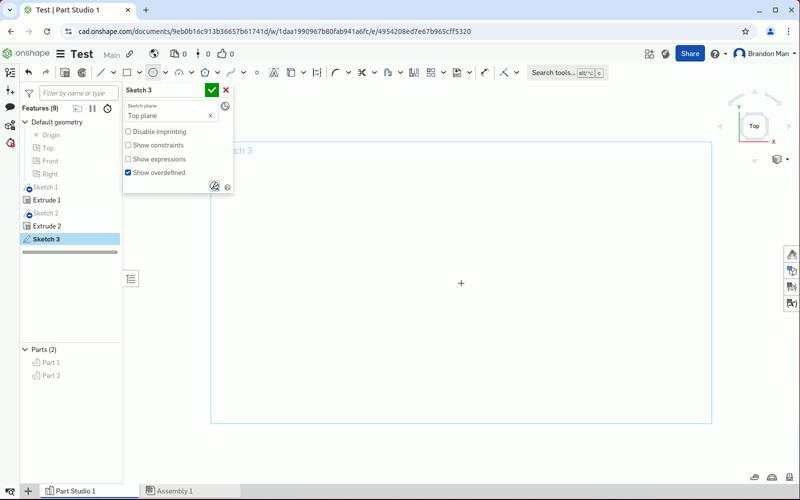
key_up(shift)
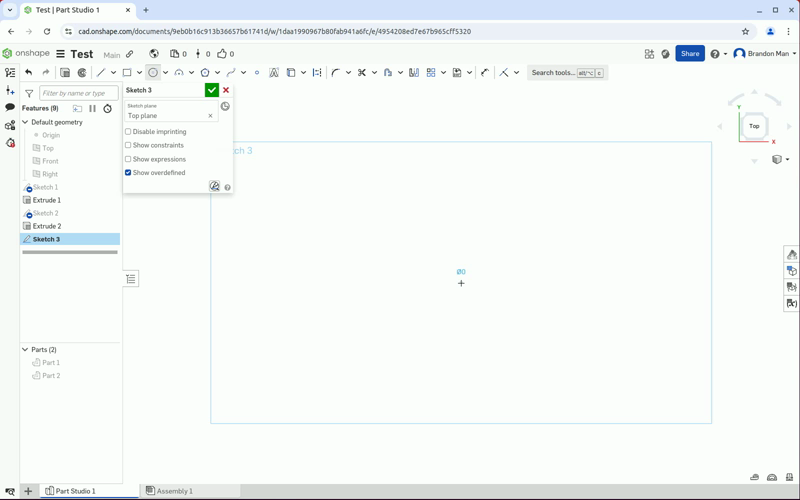
mouse_move(559, 282)
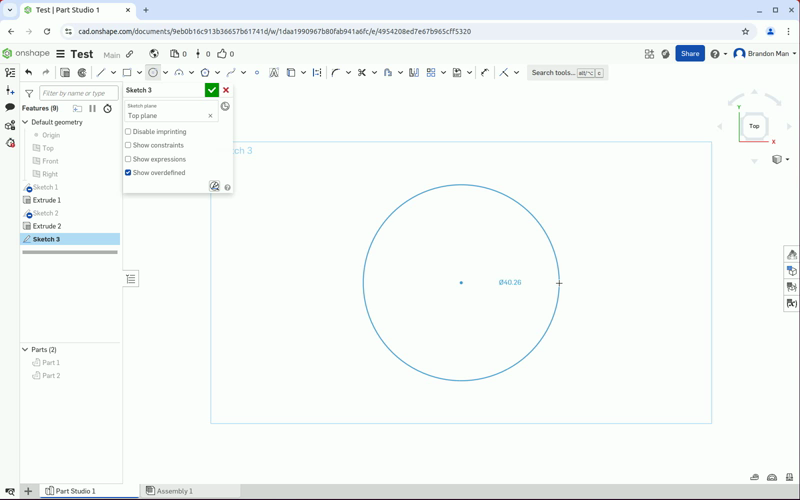
click(559, 282)
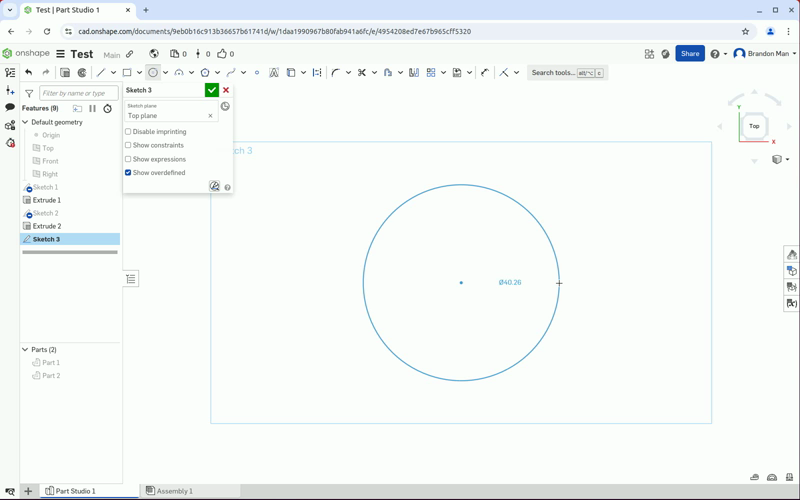
key(esc)
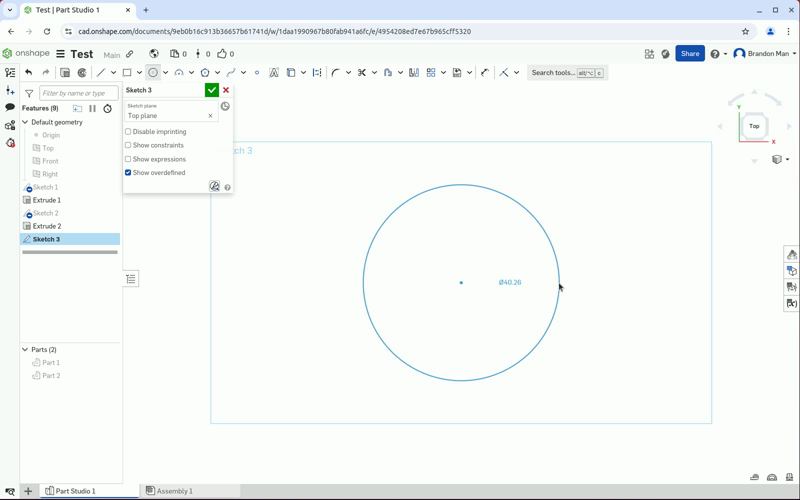
mouse_move(424, 238)
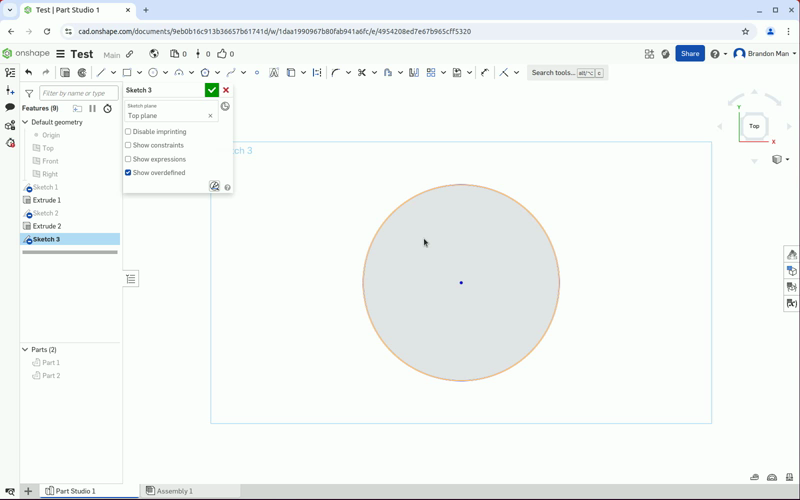
click(424, 238)
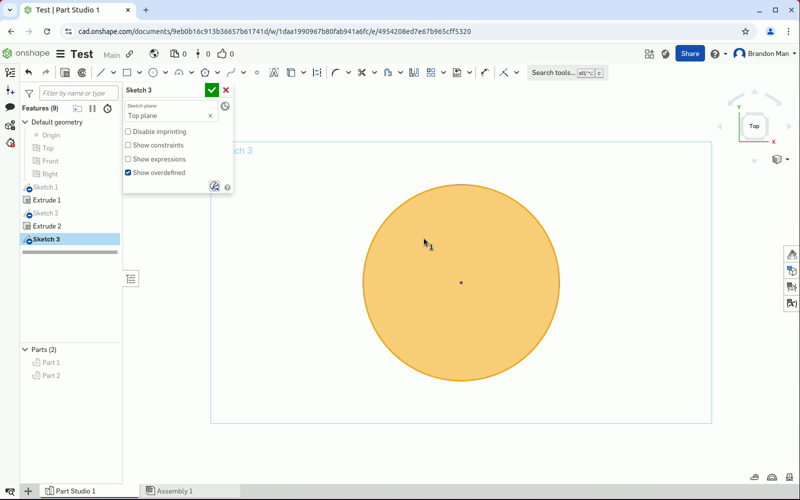
mouse_move(73, 352)
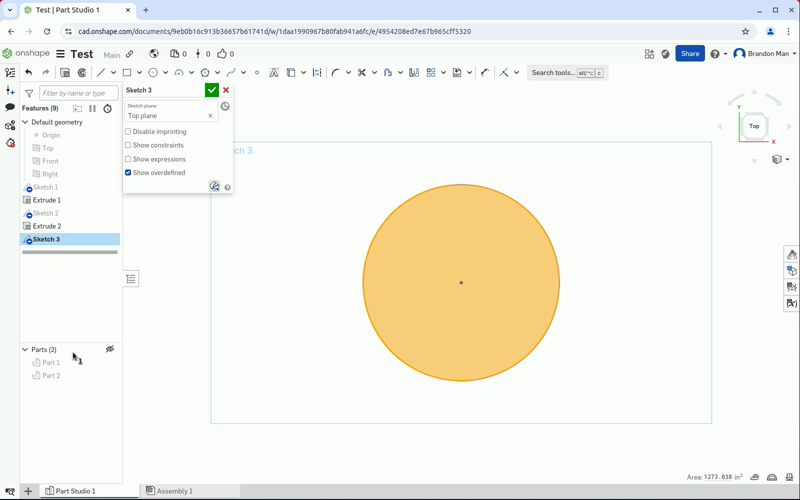
key(shift+y)
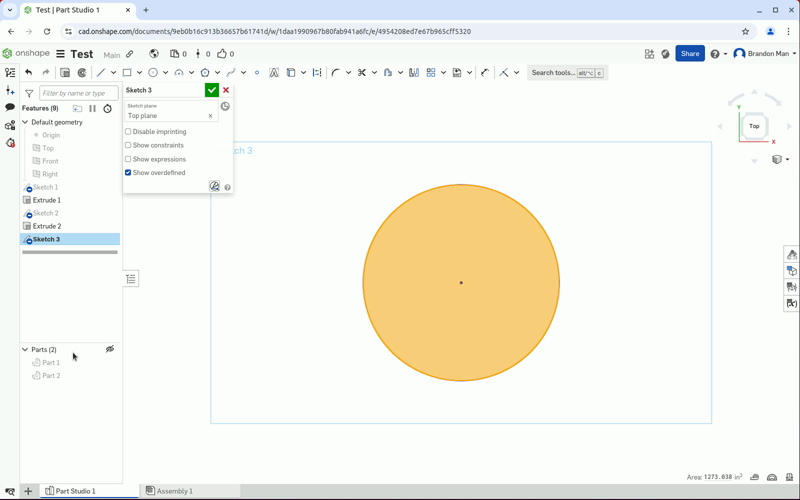
key(shift+e)
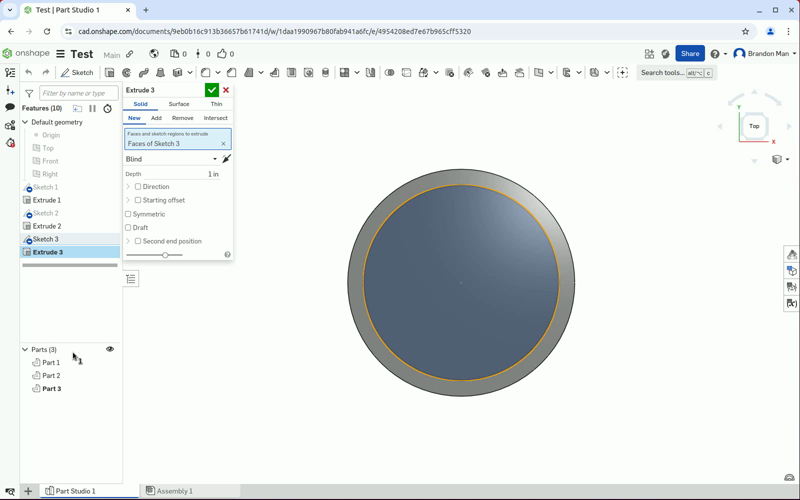
mouse_move(143, 106)
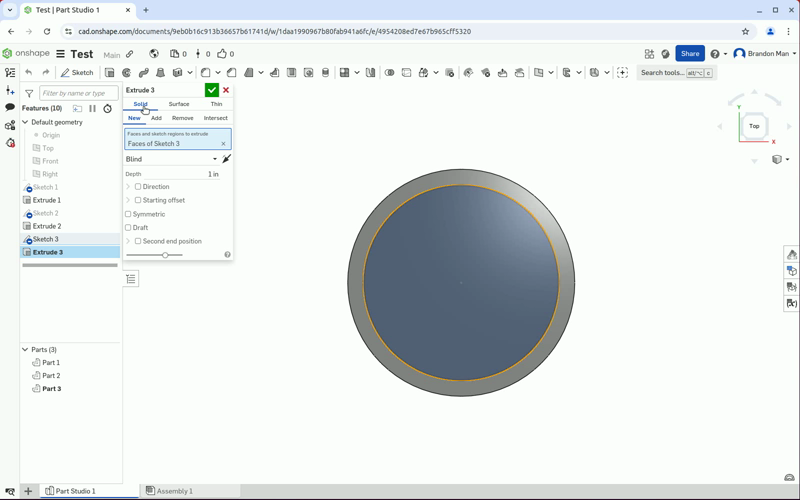
click(143, 106)
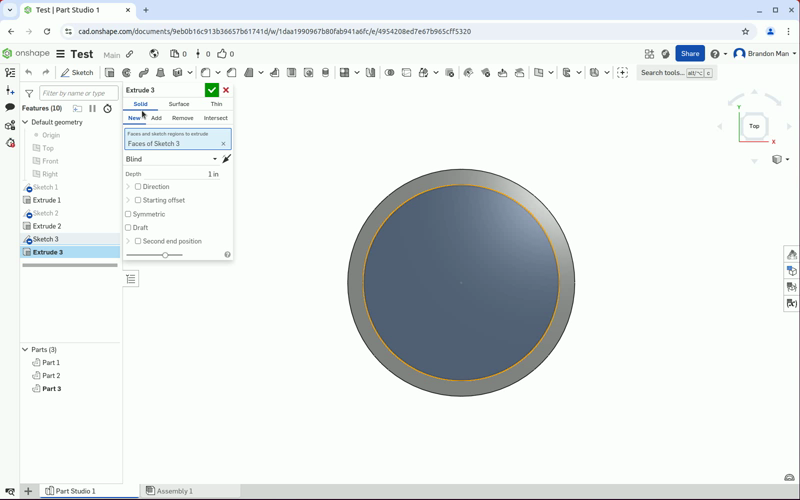
mouse_move(137, 120)
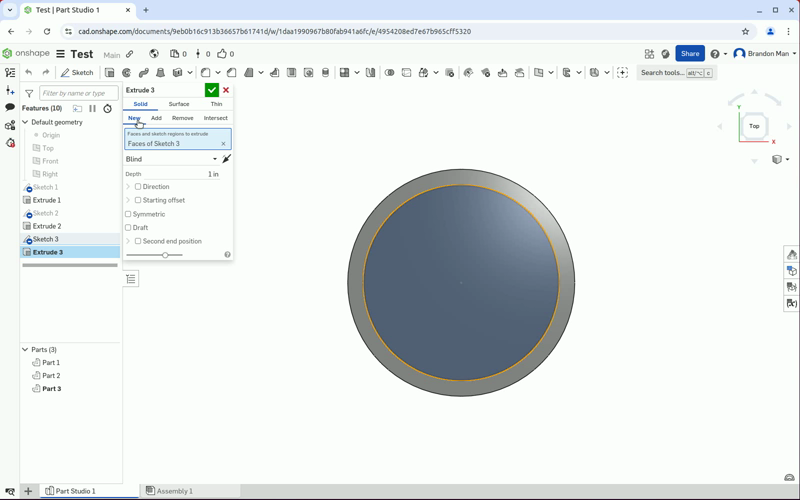
click(137, 120)
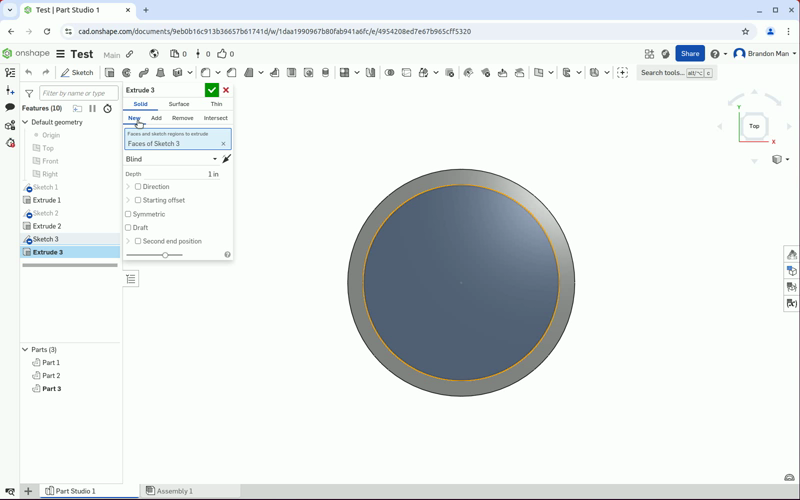
key(tab, 4)
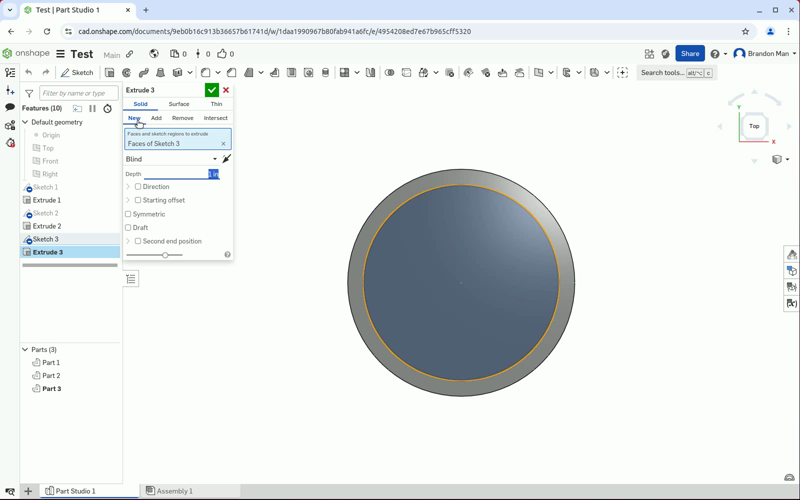
text(18.535)
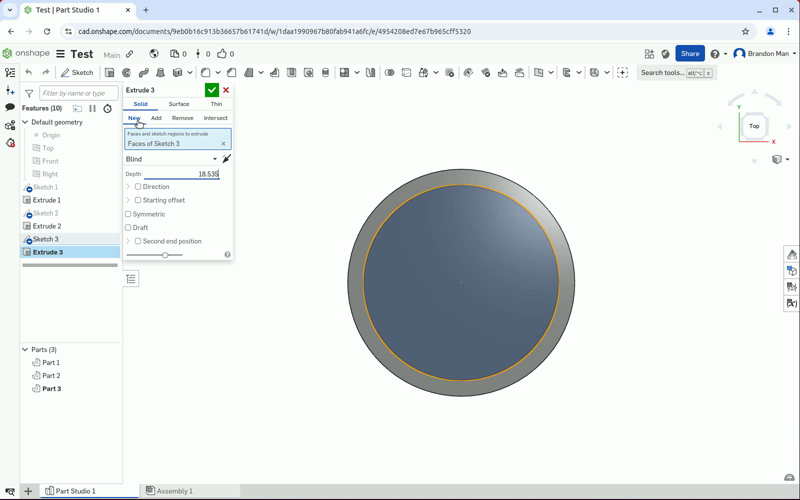
key(enter)
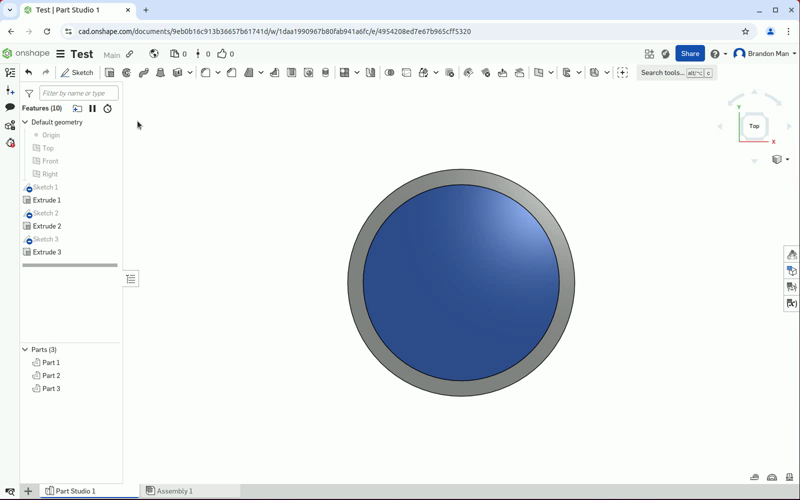
key(shift+h)
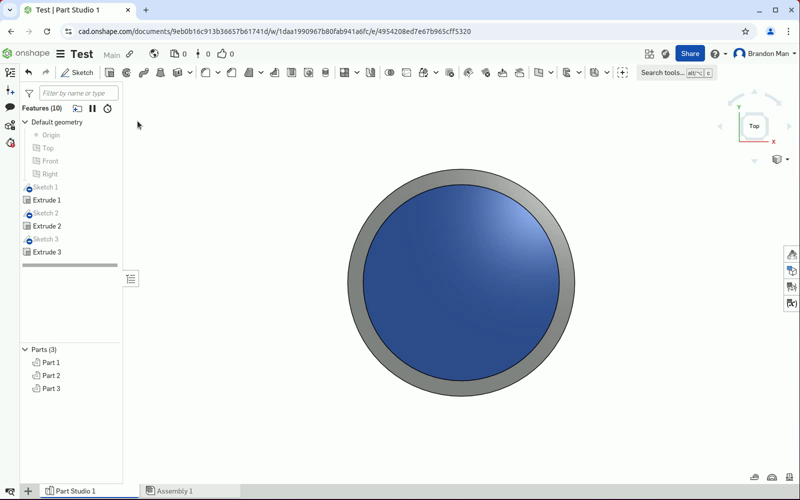
key(shift+h)
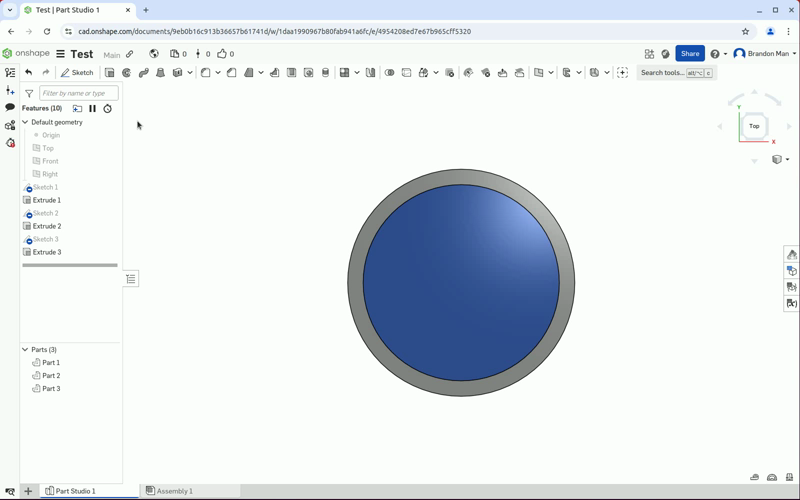
key(shift+7)
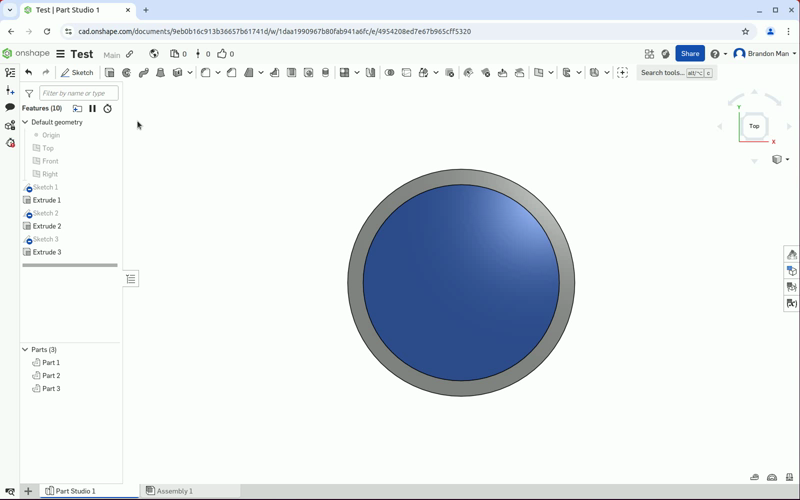
key(up, 3)
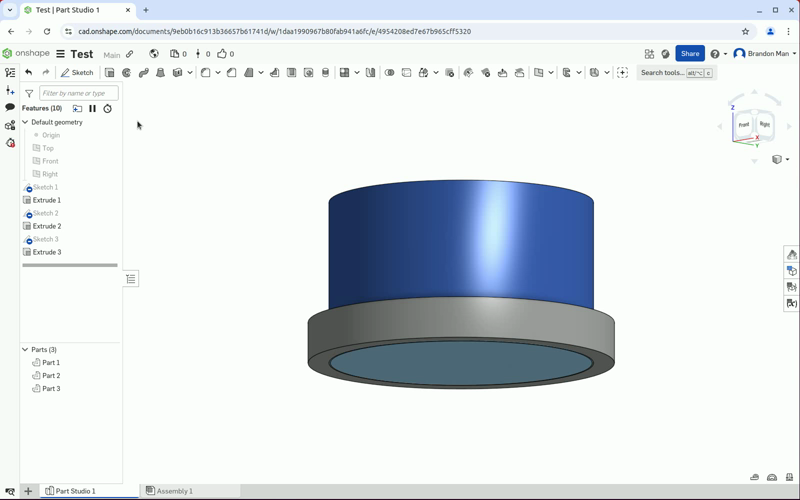
key(left, 3)
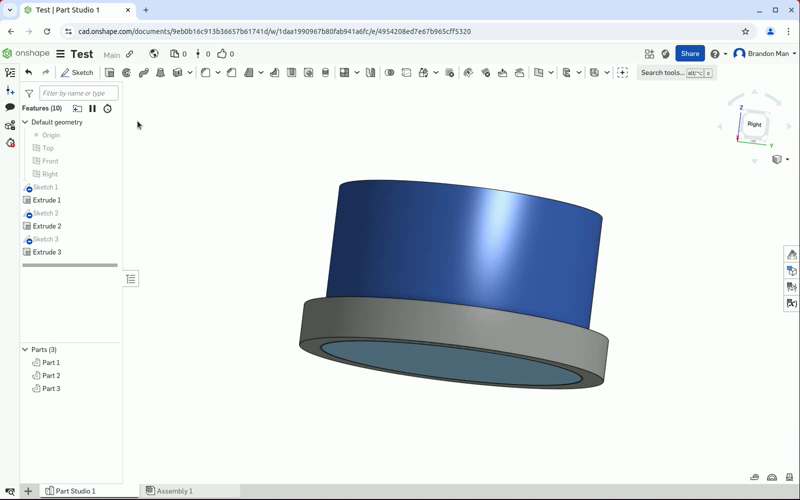
key(right, 3)
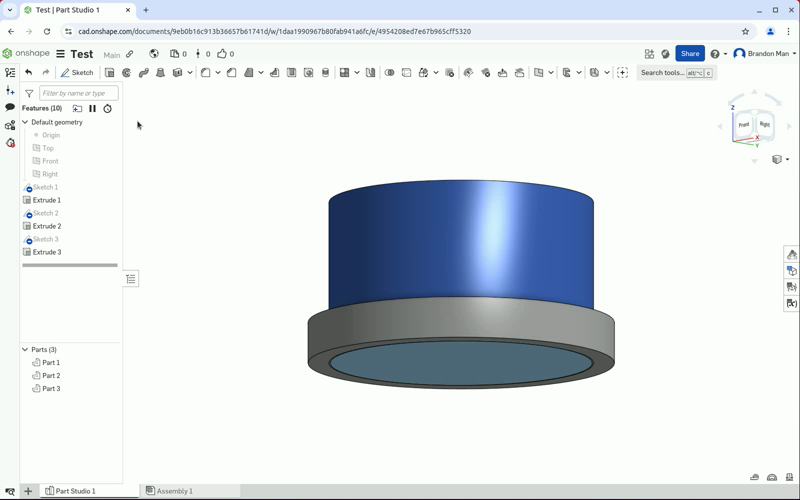
key(down, 3)
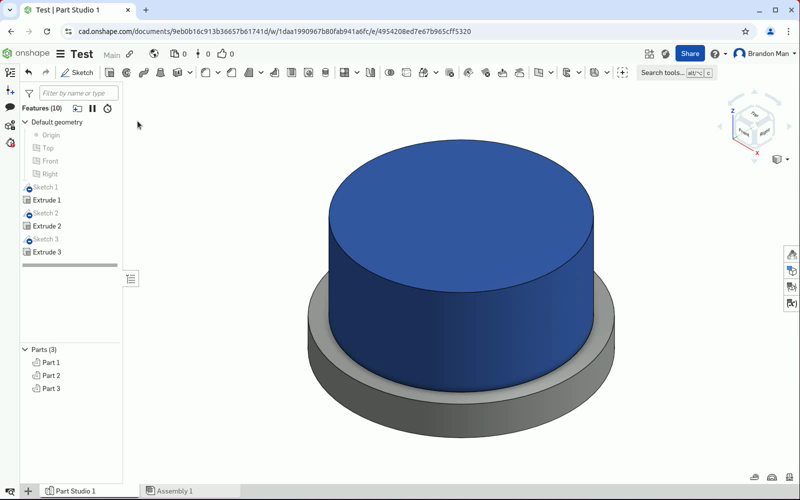
mouse_move(73, 189)
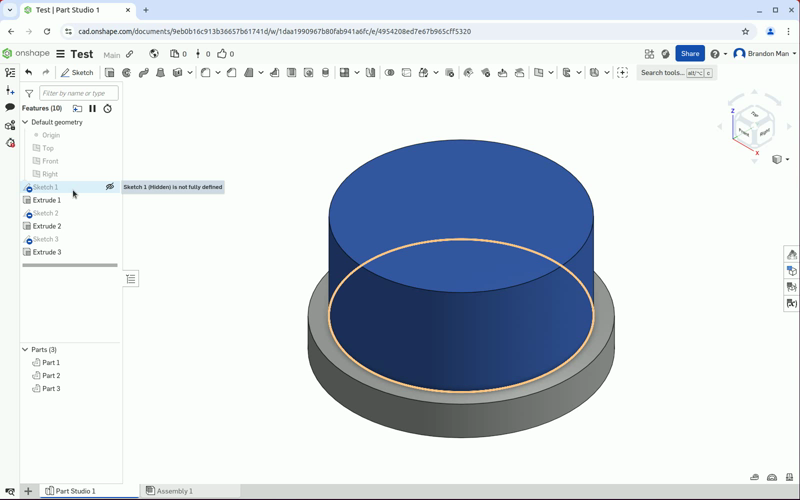
click(73, 189)